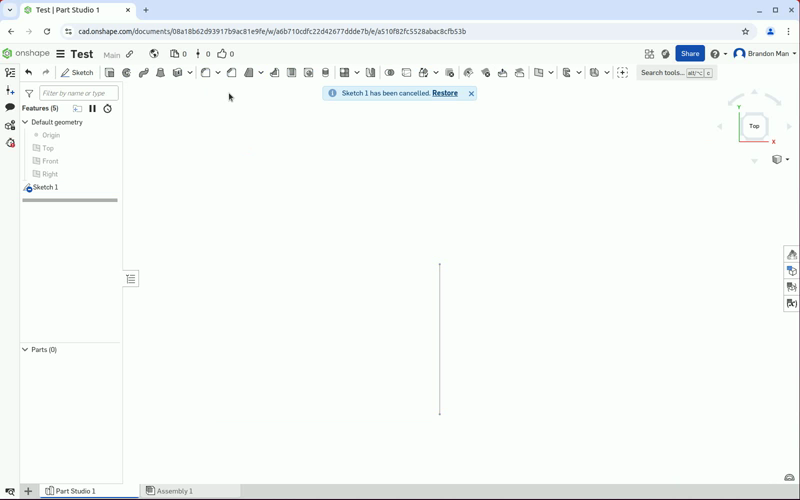
key(shift+h)
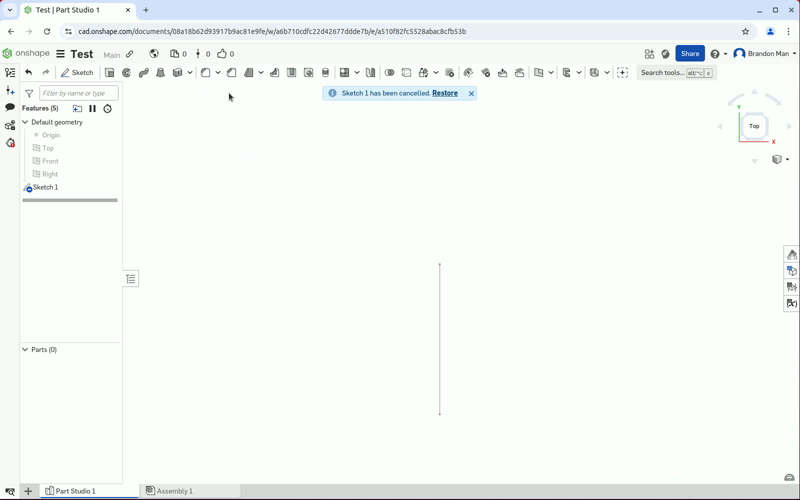
key(shift+s)
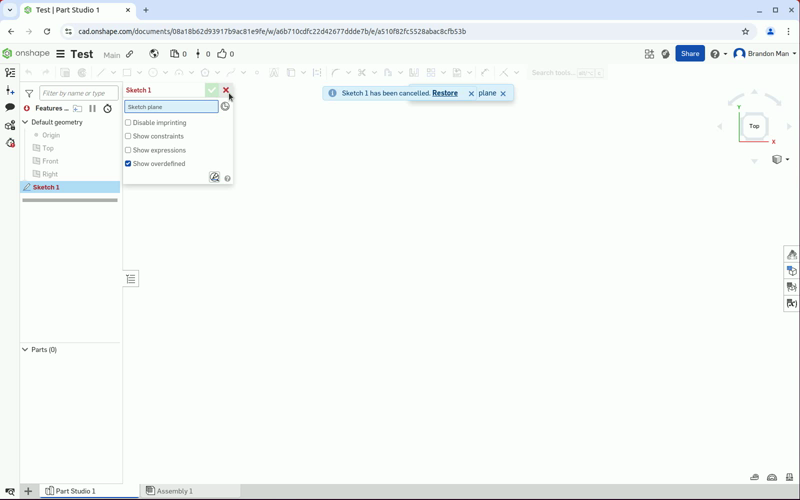
mouse_move(73, 150)
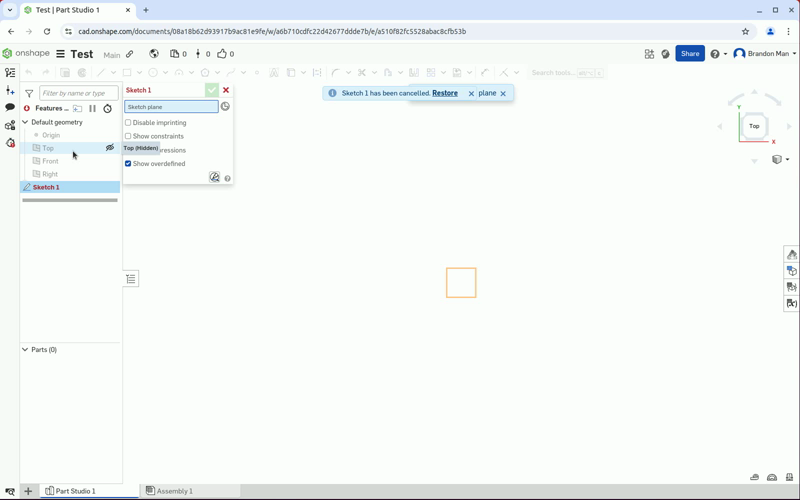
click(73, 150)
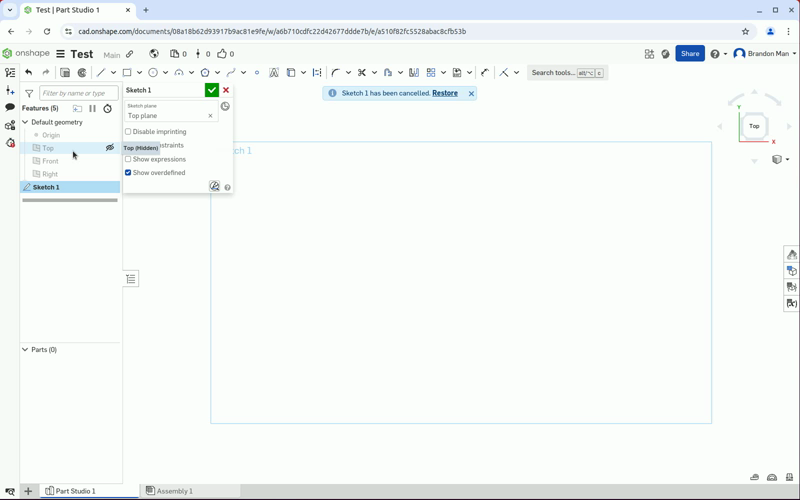
mouse_move(73, 352)
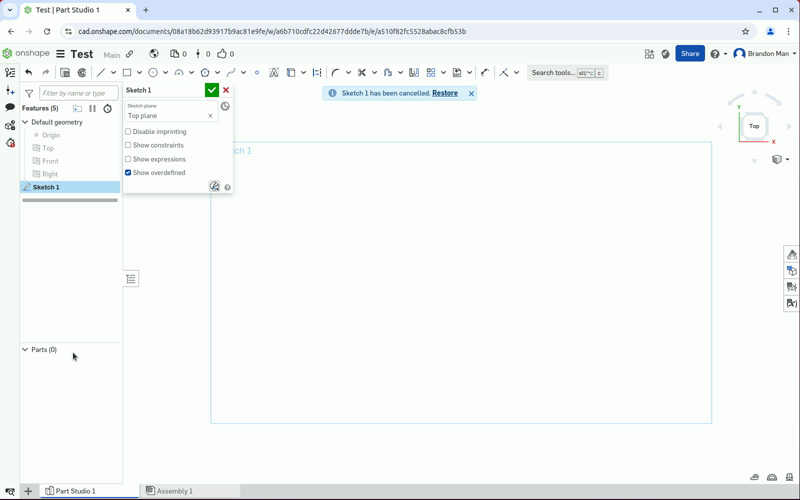
key(y)
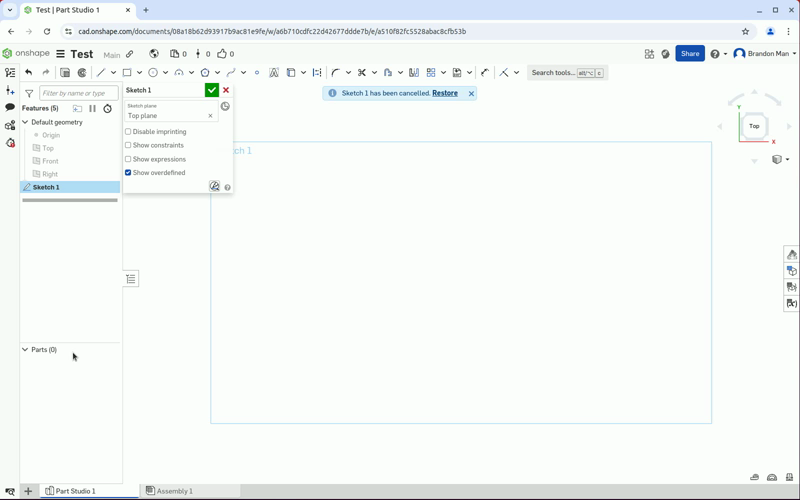
key(l)
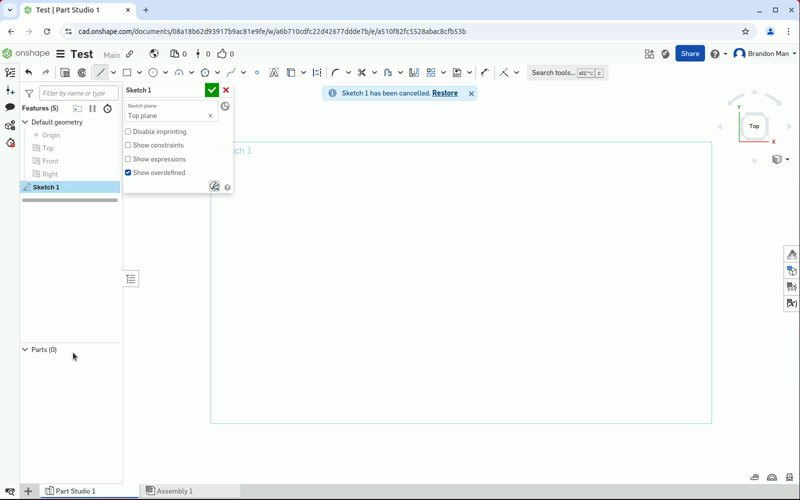
key_down(shift)
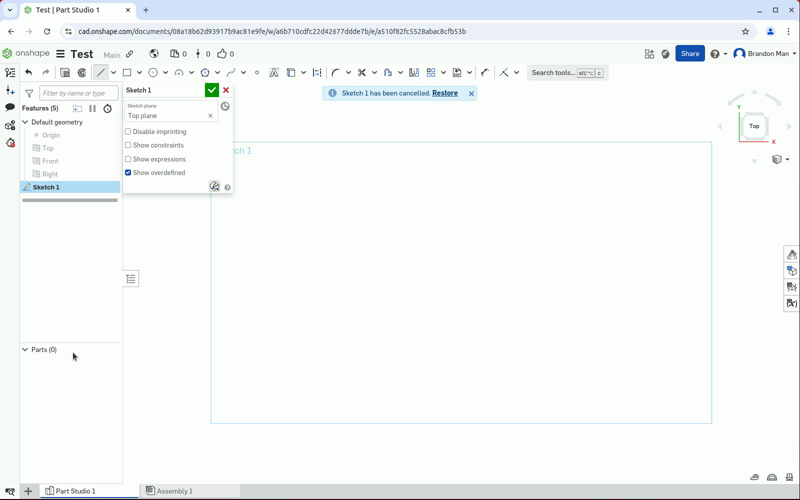
mouse_move(348, 282)
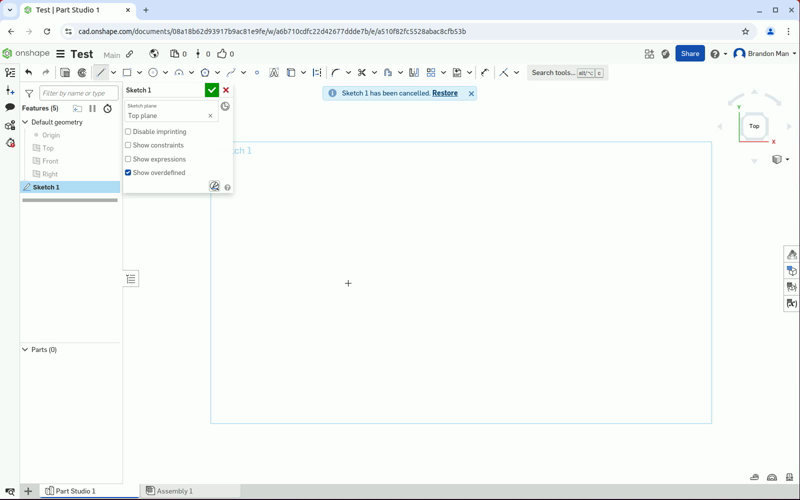
click(348, 282)
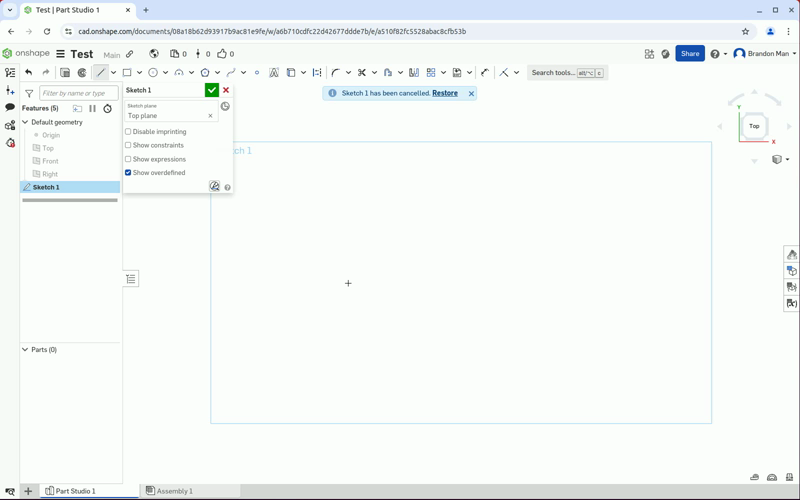
key_up(shift)
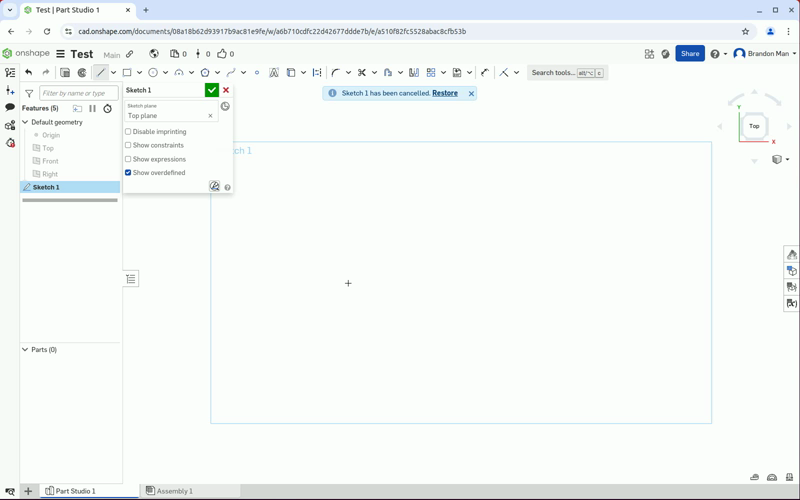
key_down(shift)
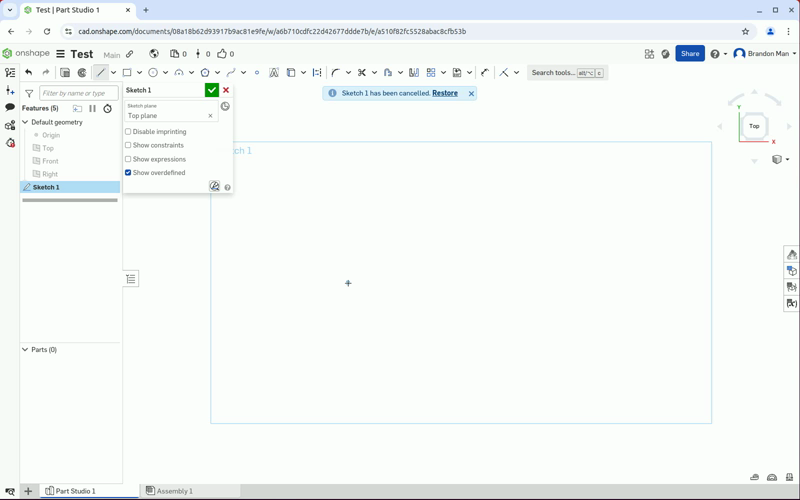
mouse_move(460, 282)
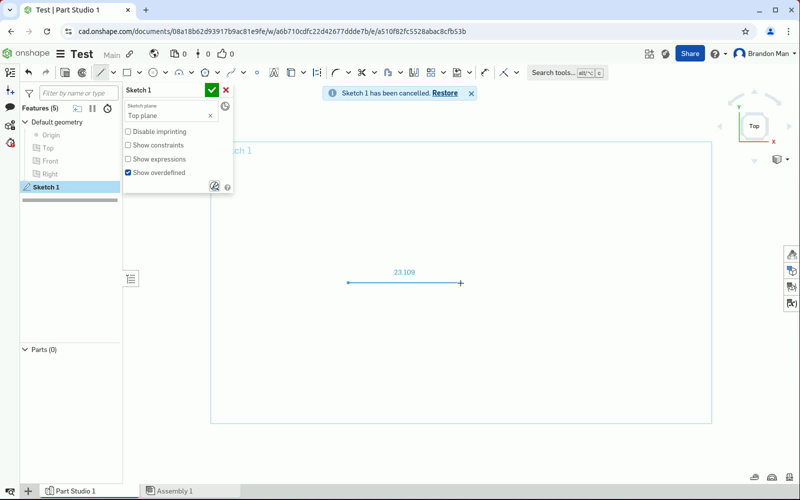
click(460, 282)
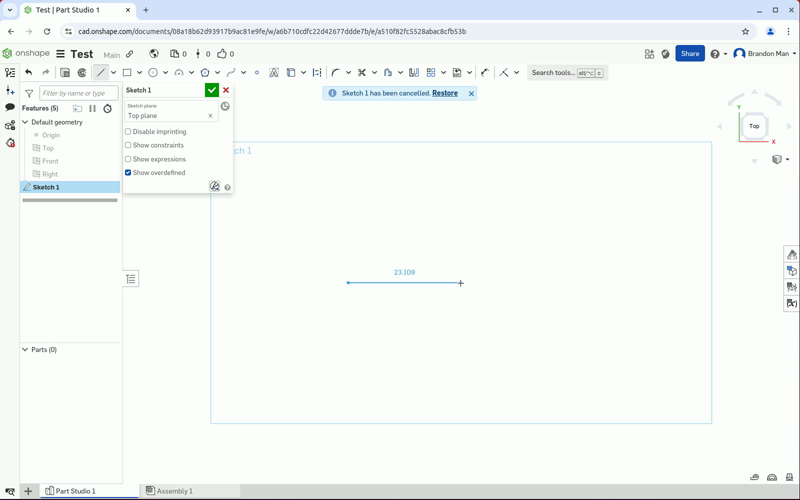
key_up(shift)
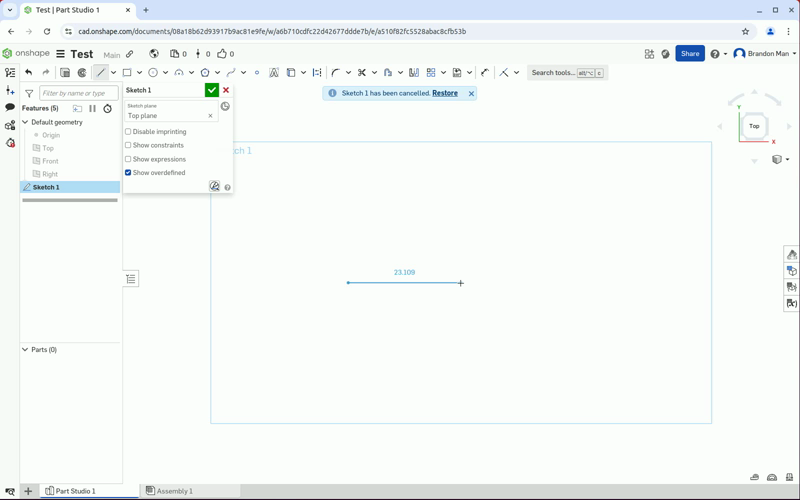
key_down(shift)
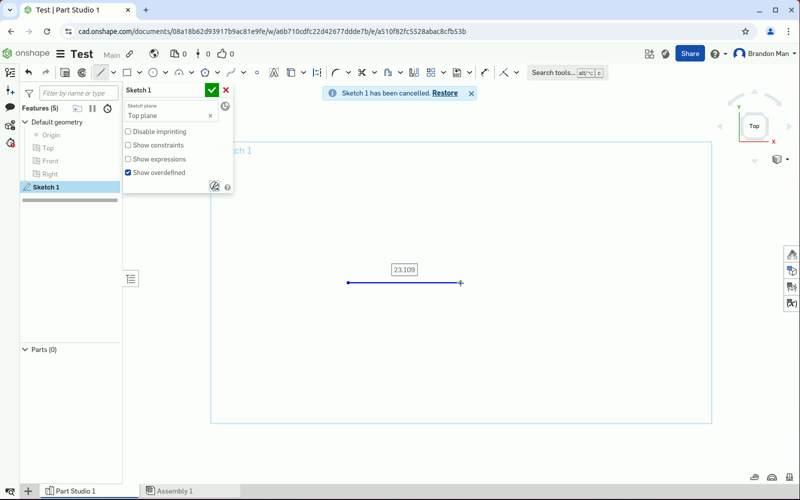
mouse_move(460, 221)
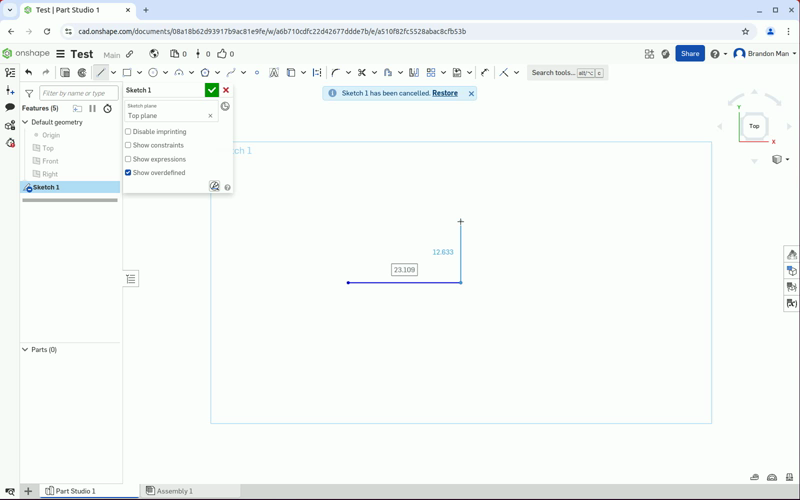
click(460, 221)
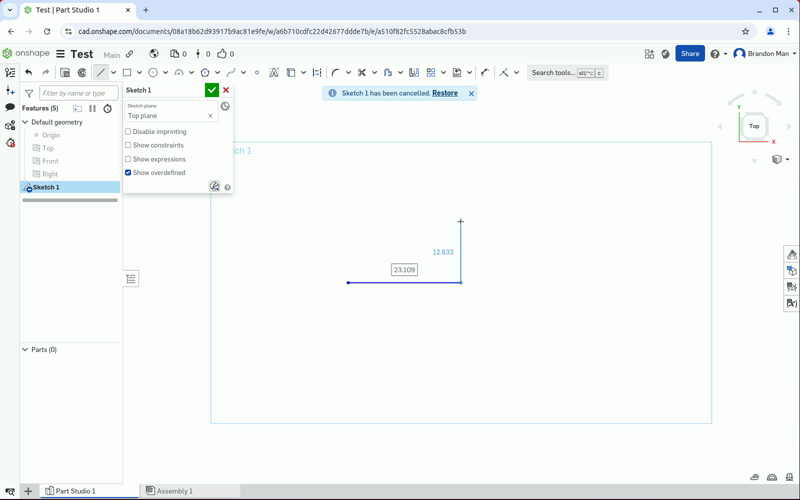
key_up(shift)
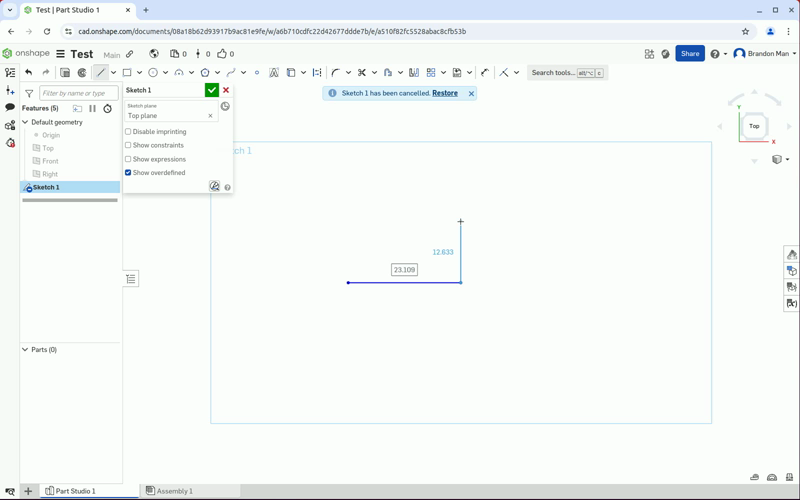
key_down(shift)
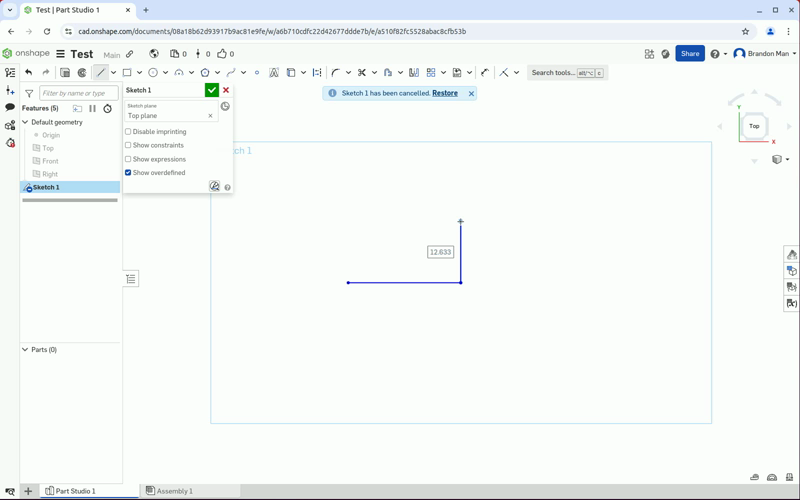
mouse_move(348, 221)
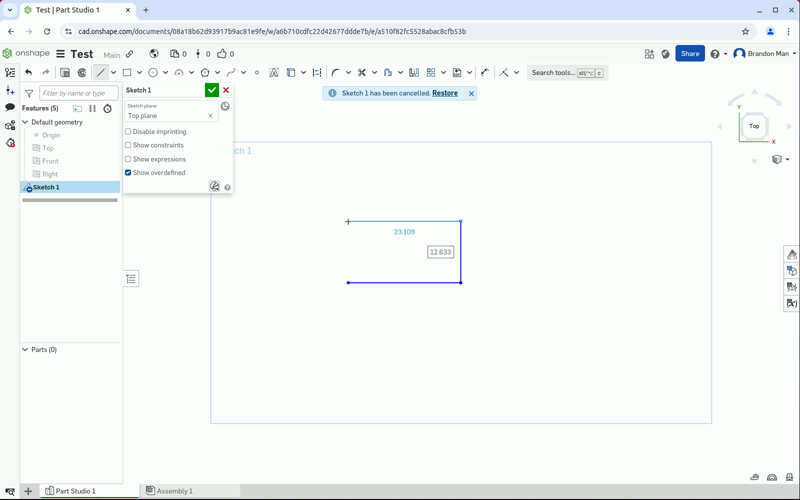
click(348, 221)
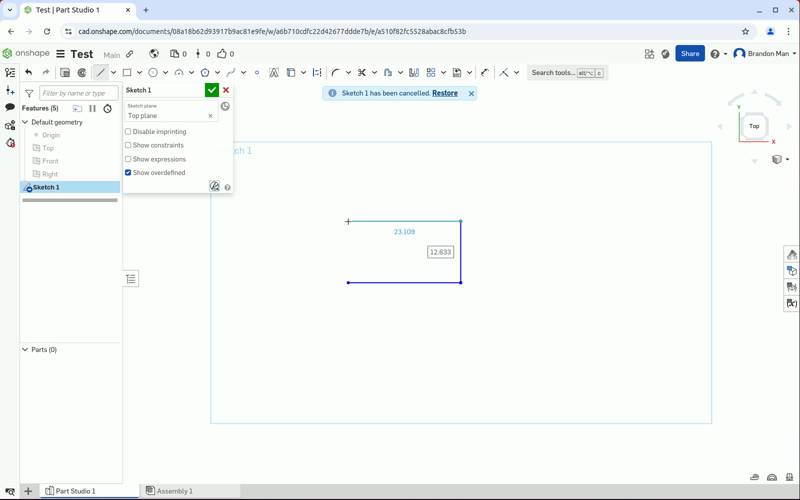
key_up(shift)
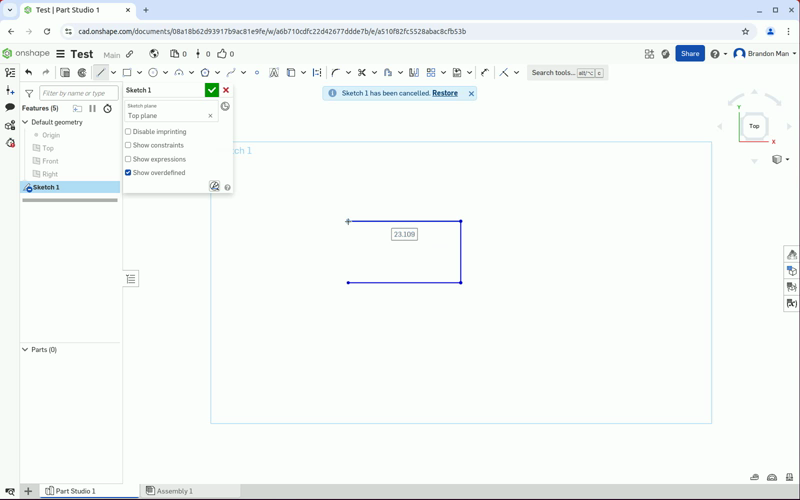
key_down(shift)
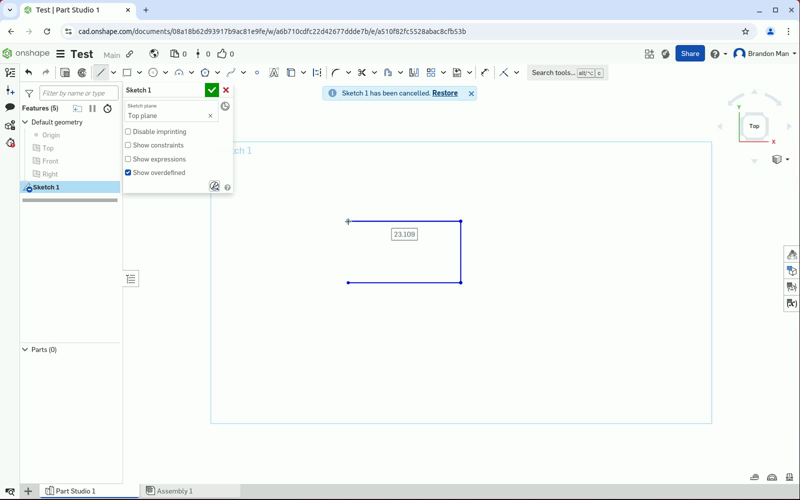
mouse_move(348, 282)
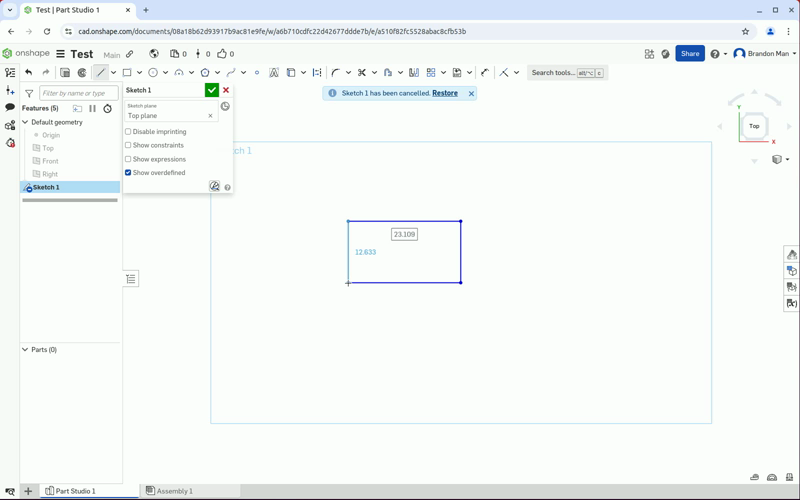
key_up(shift)
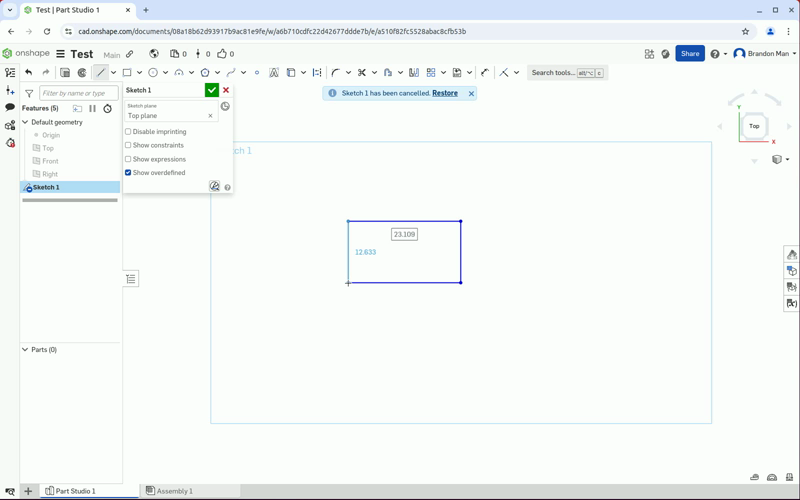
click(348, 282)
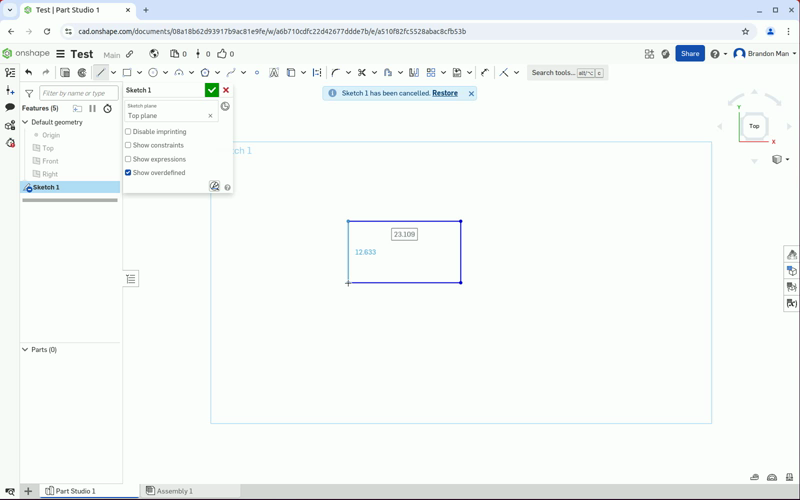
key(esc)
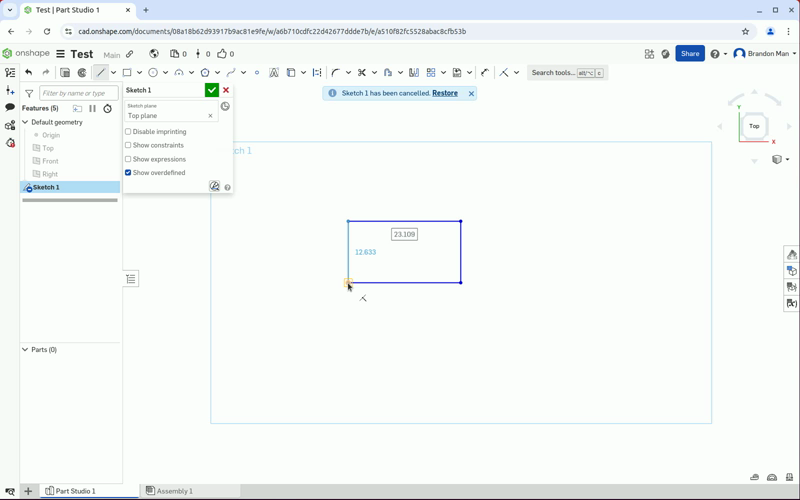
mouse_move(404, 247)
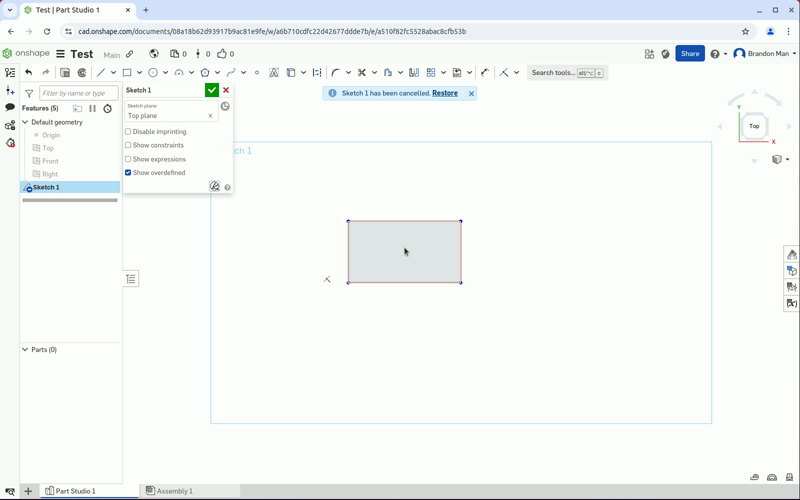
click(404, 247)
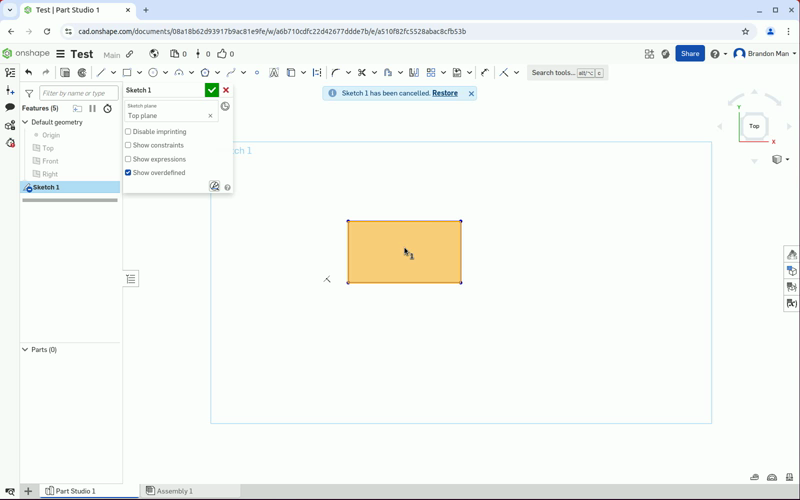
mouse_move(73, 352)
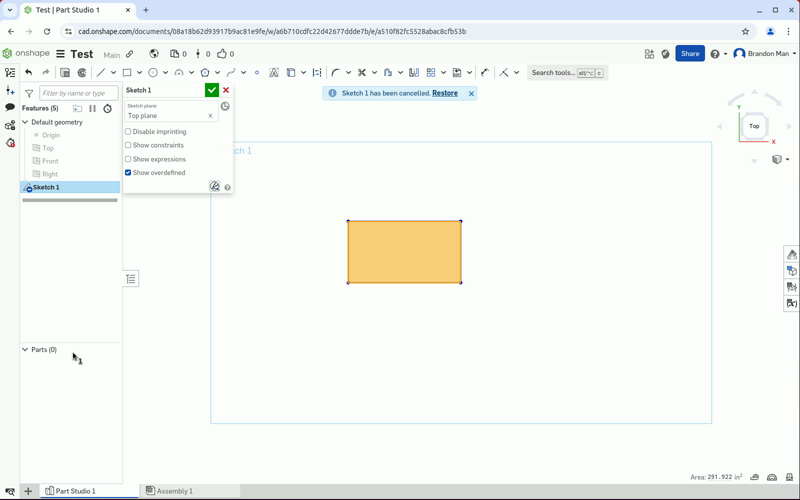
key(shift+y)
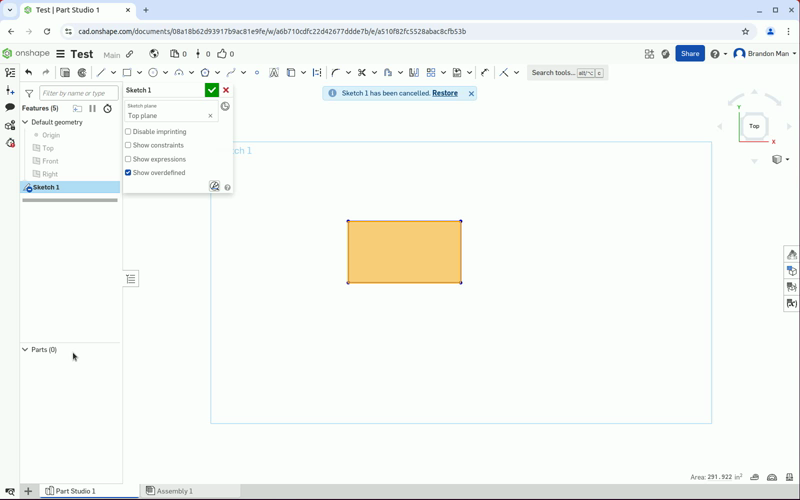
key(shift+e)
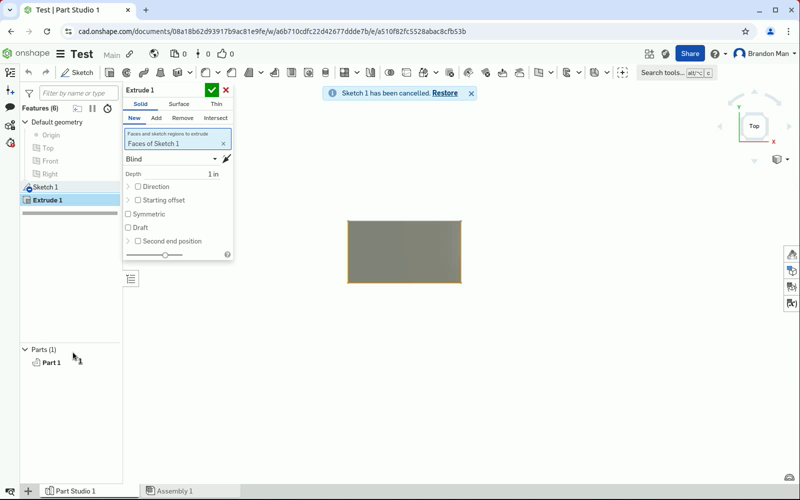
mouse_move(143, 106)
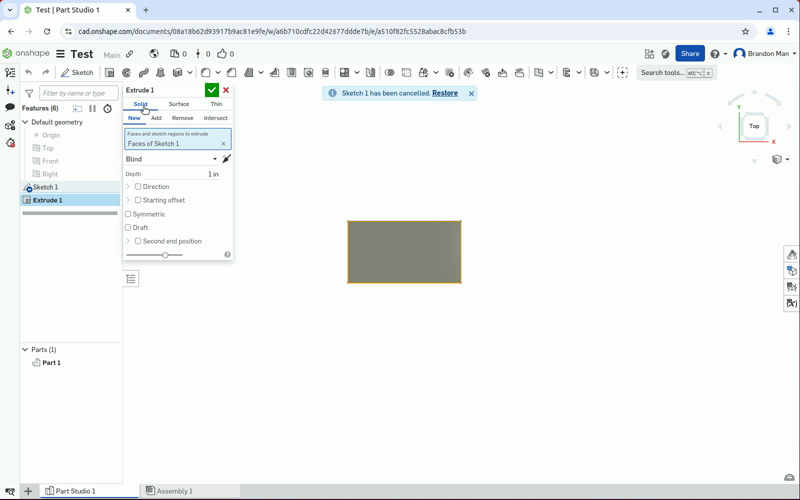
click(143, 106)
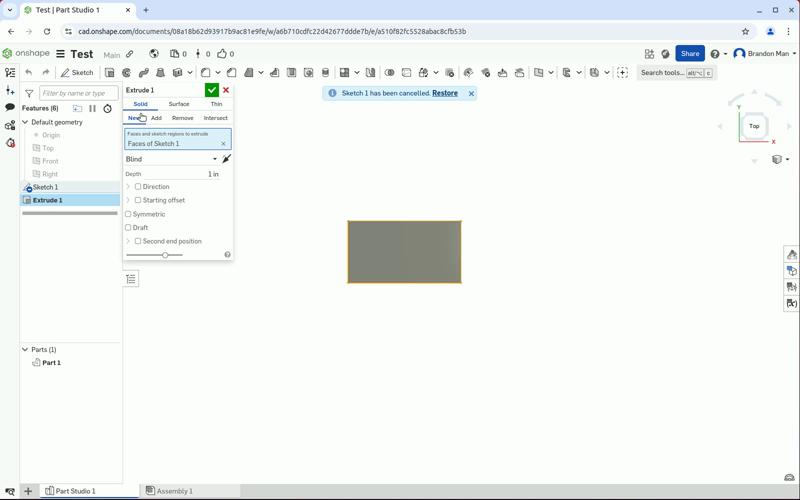
mouse_move(137, 120)
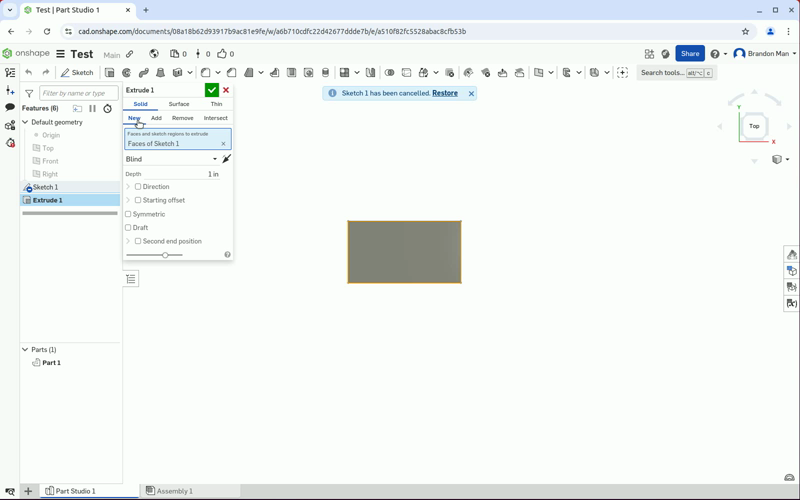
click(137, 120)
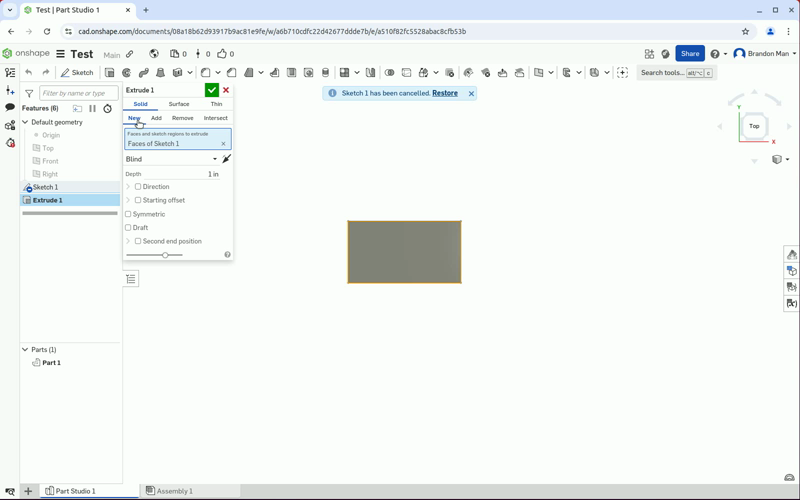
key(tab, 4)
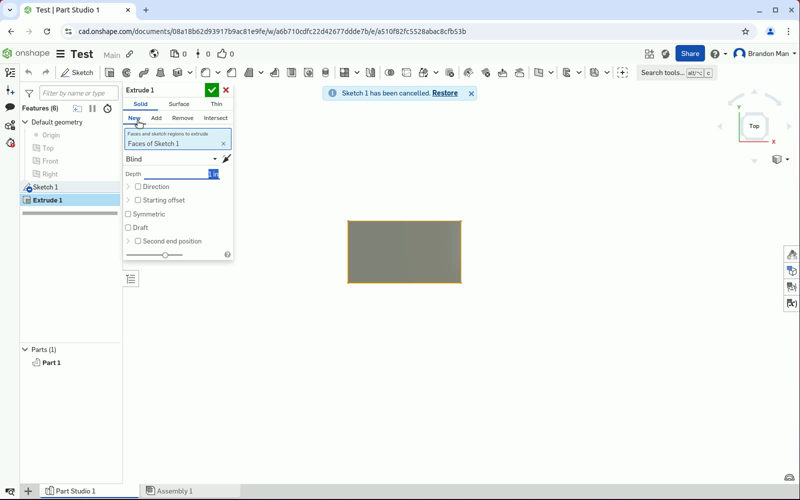
text(5.777)
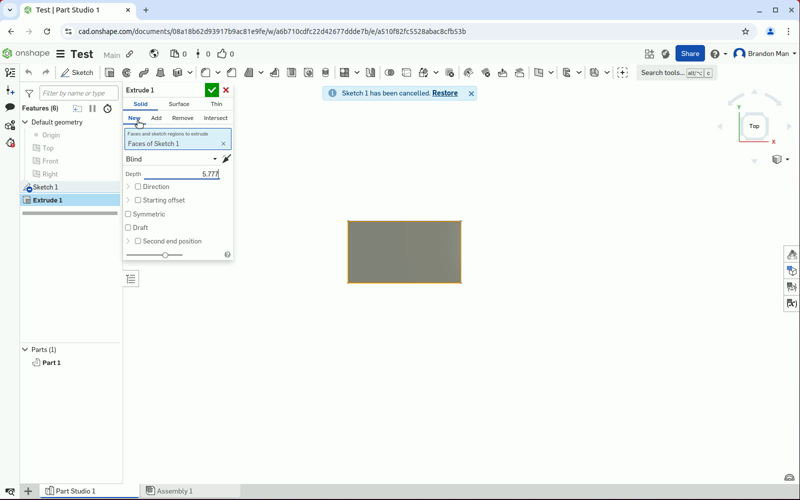
key(enter)
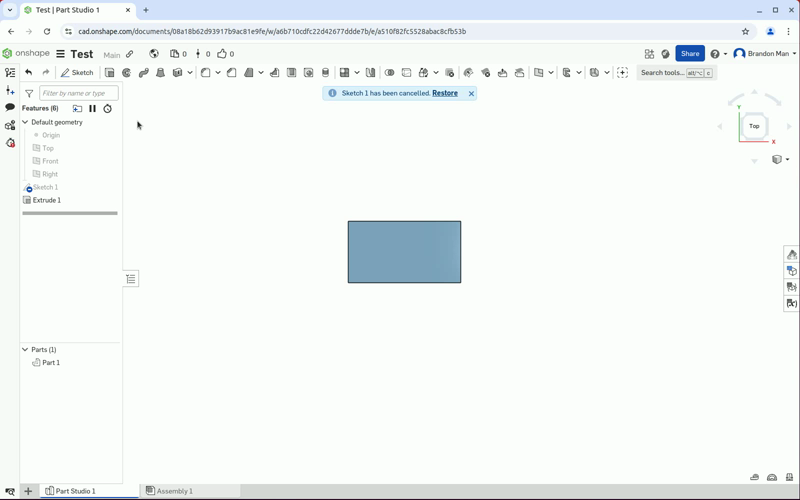
key(shift+h)
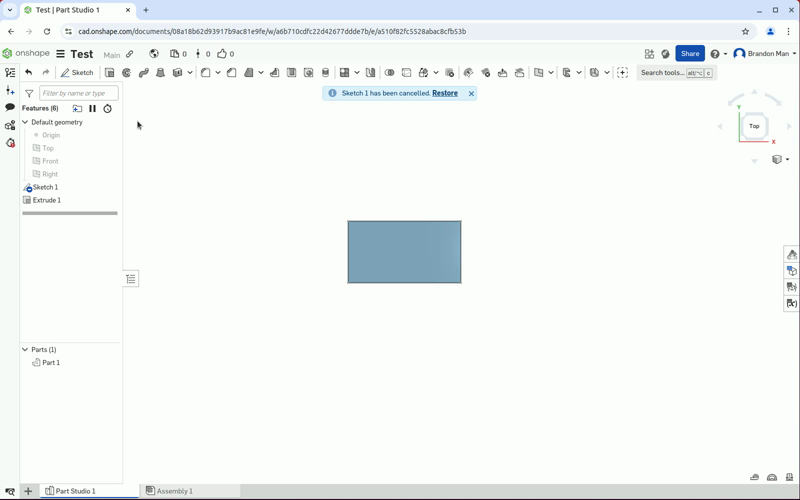
key(shift+h)
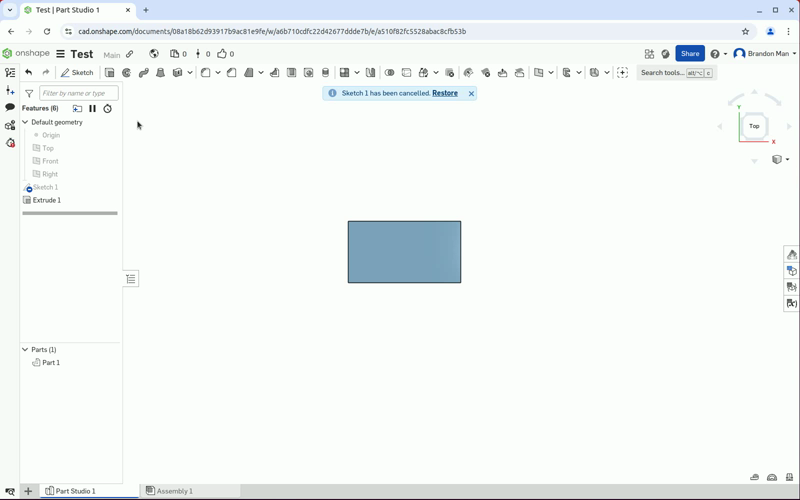
mouse_move(73, 189)
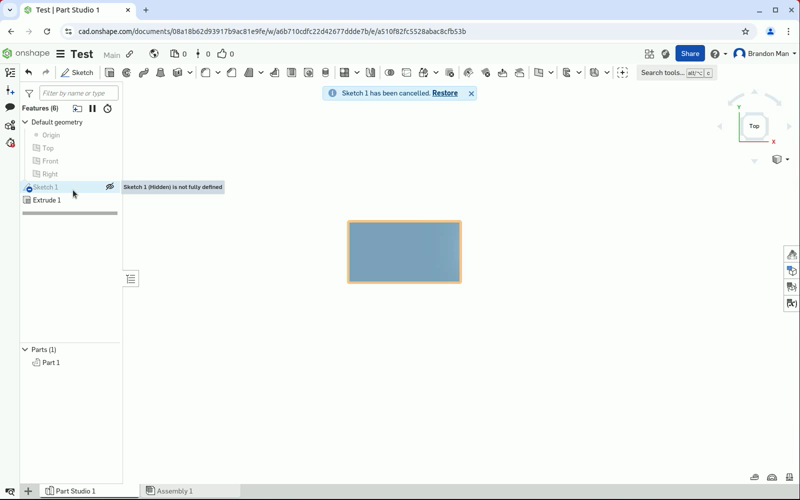
click(73, 189)
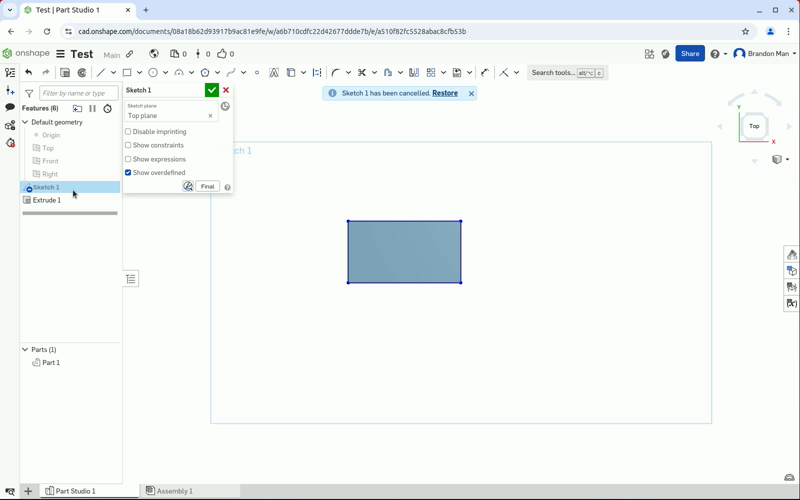
mouse_move(229, 92)
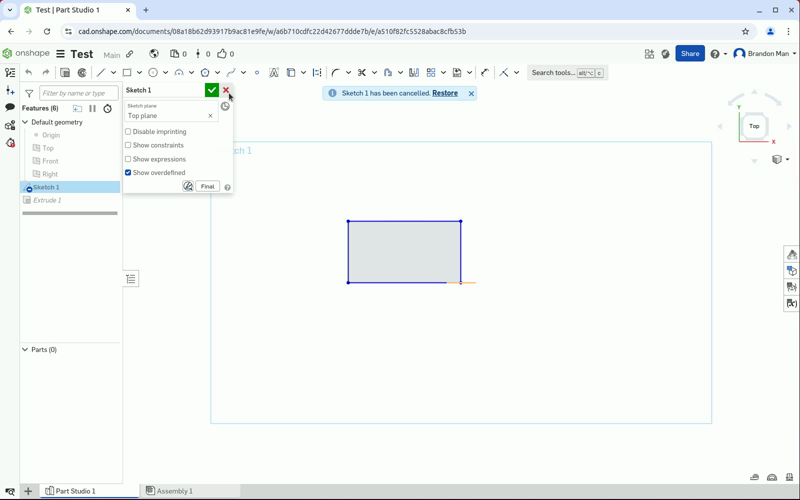
click(229, 92)
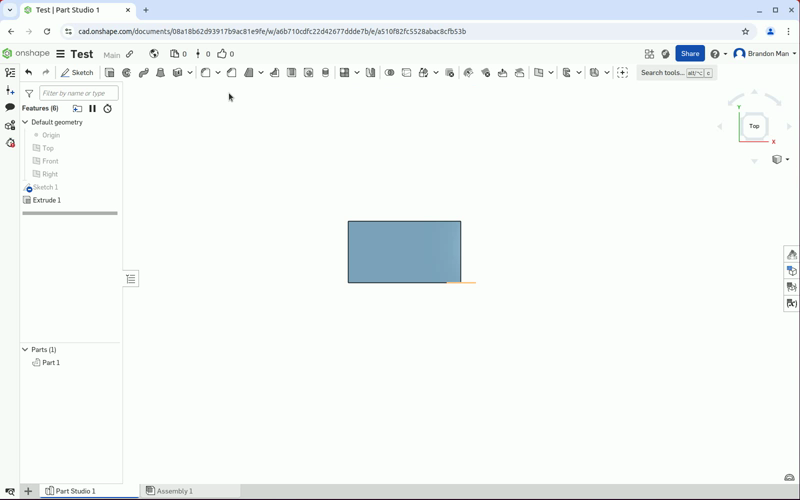
mouse_move(541, 75)
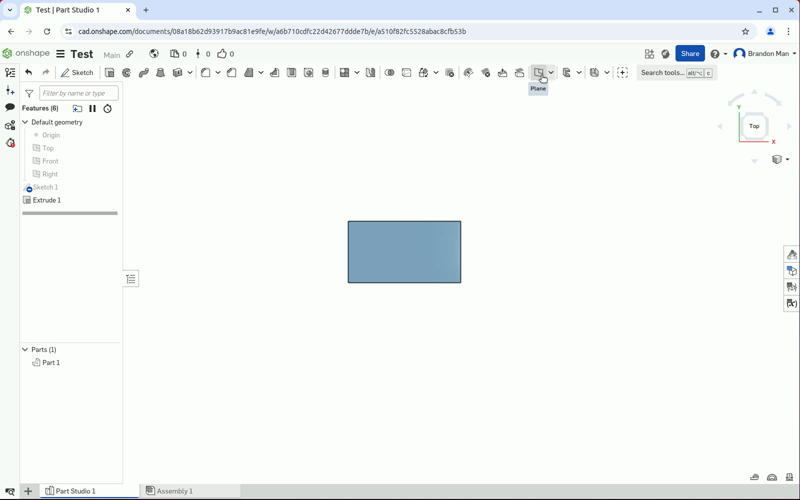
click(541, 75)
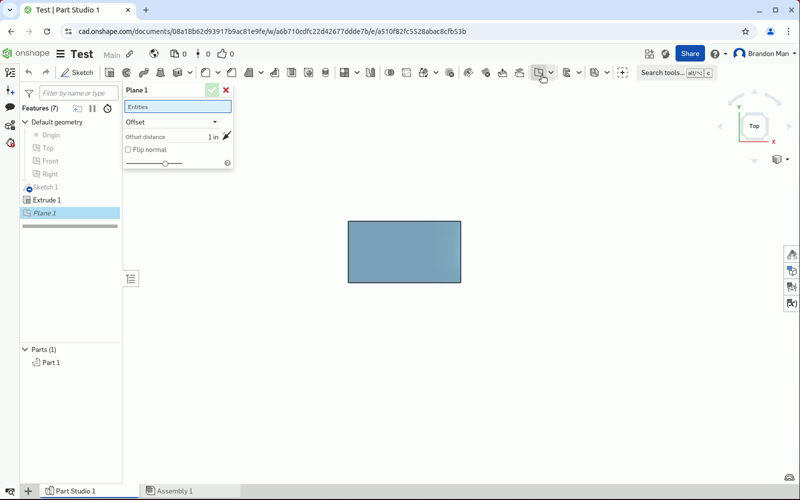
mouse_move(73, 150)
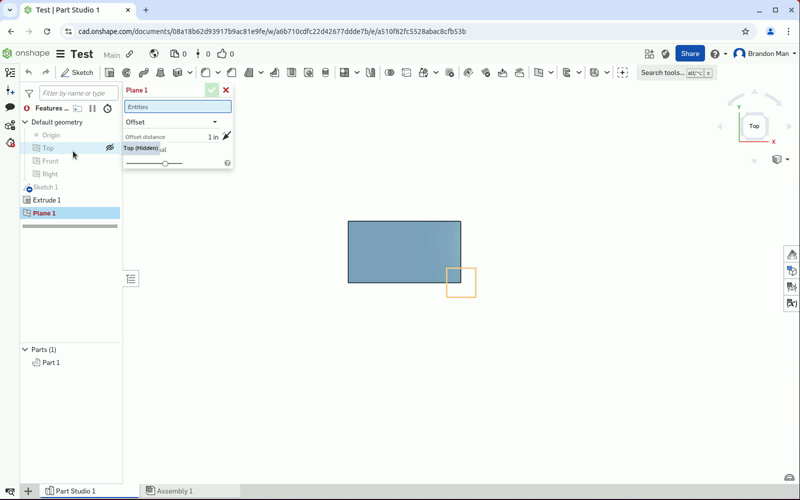
click(73, 150)
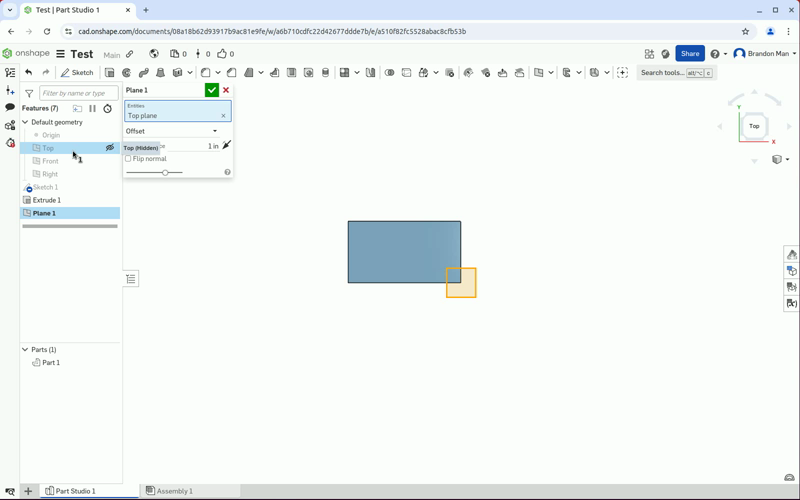
key(tab, 2)
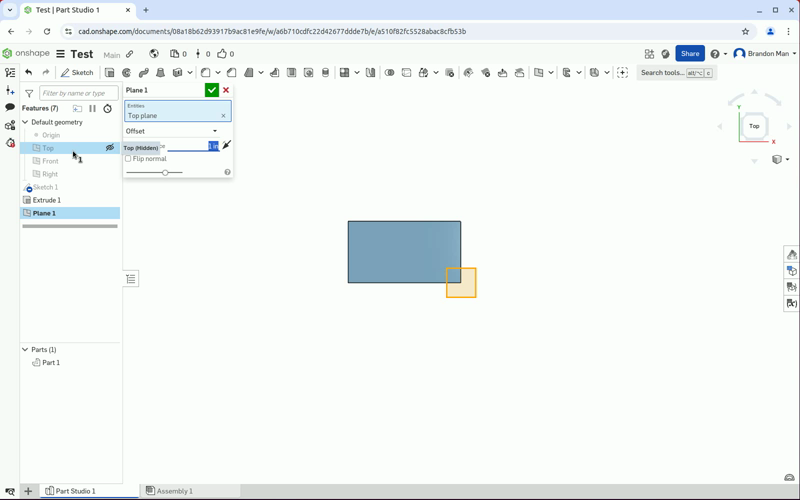
text(5.792)
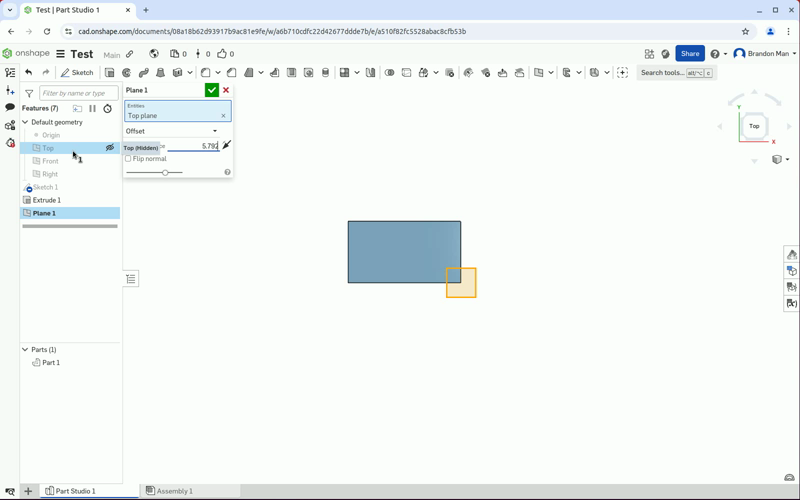
key(enter, 2)
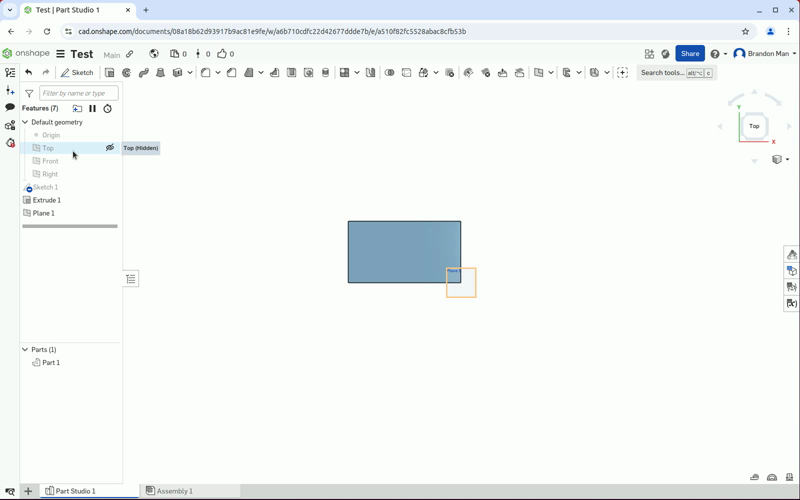
key(shift+s)
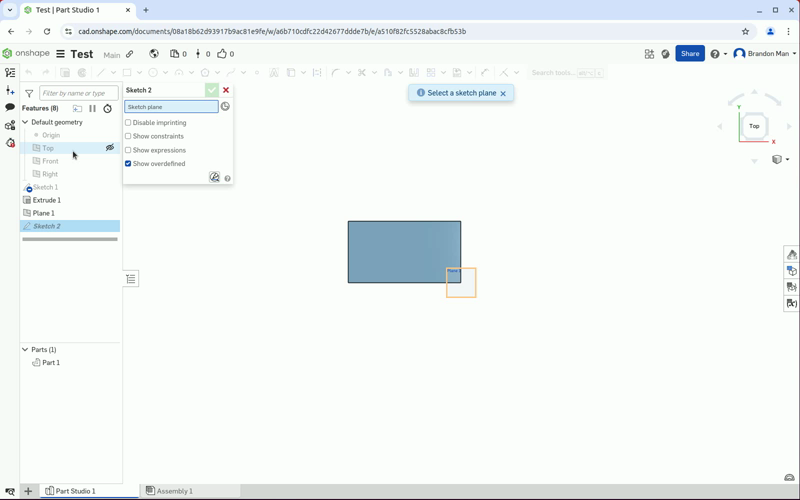
mouse_move(73, 215)
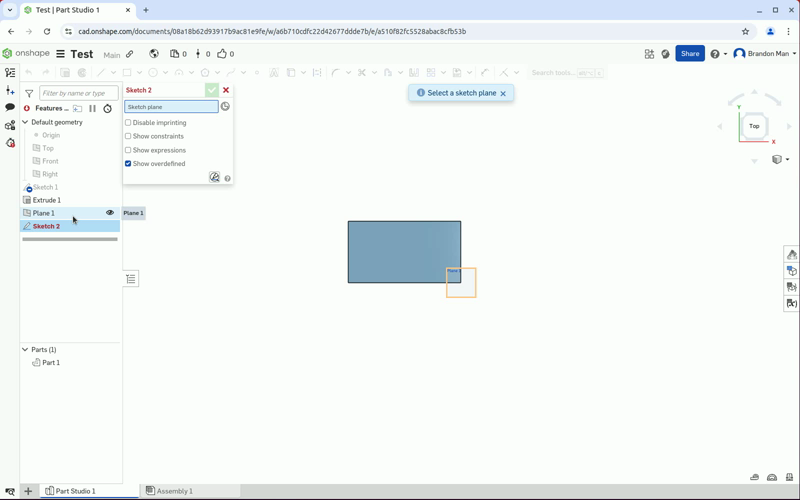
click(73, 215)
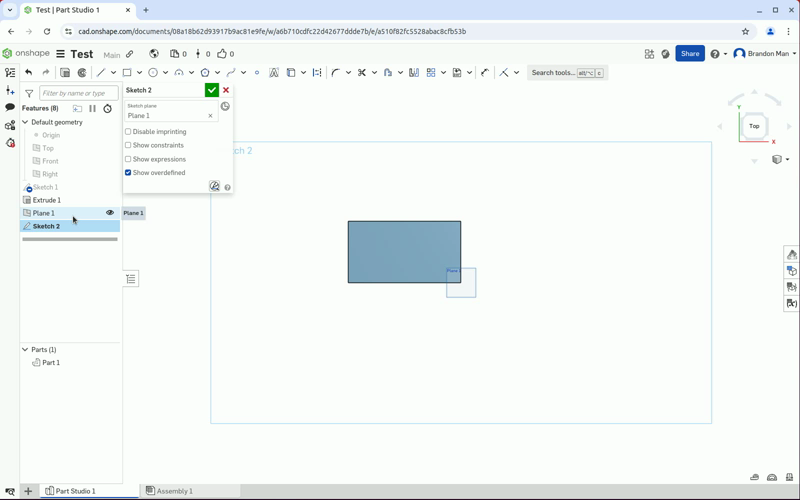
mouse_move(73, 352)
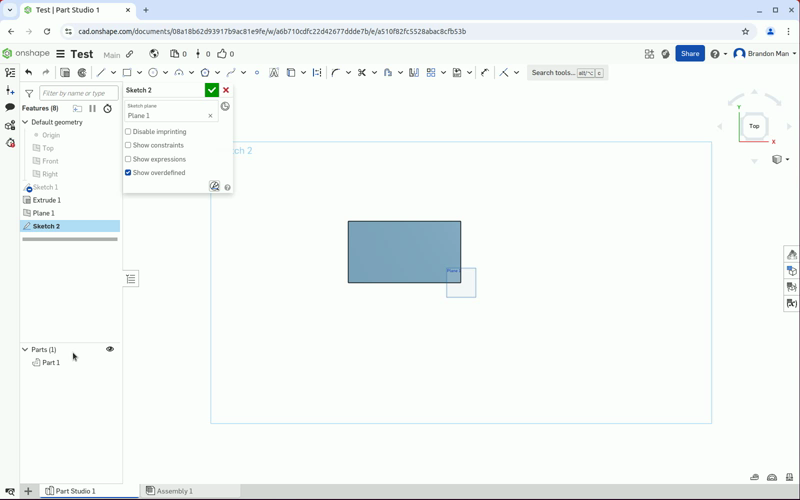
key(y)
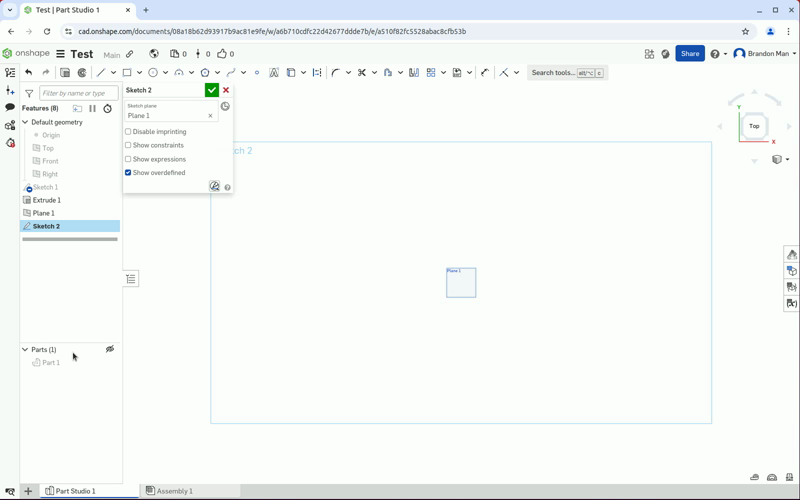
key(c)
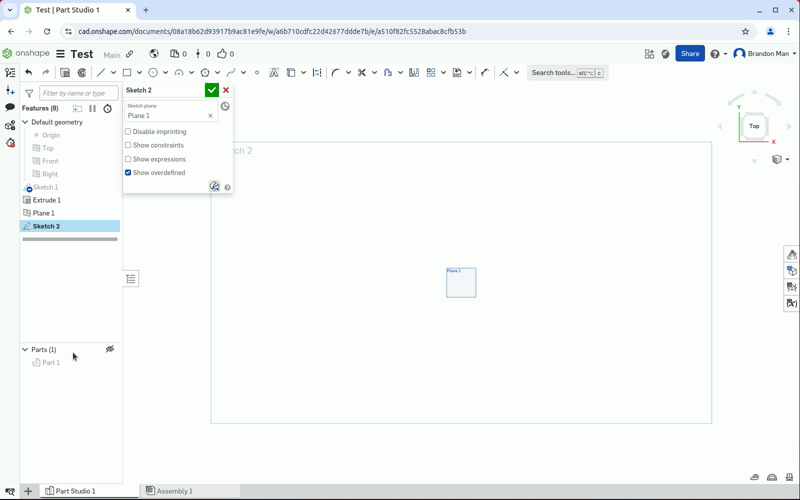
key_down(shift)
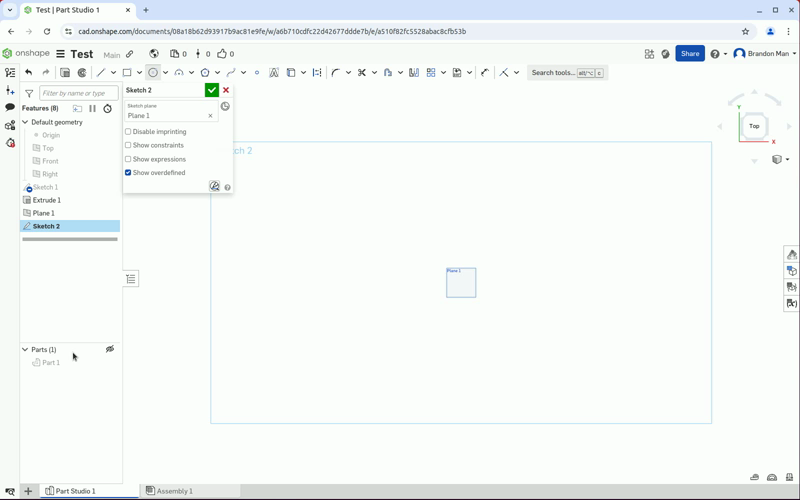
mouse_move(407, 232)
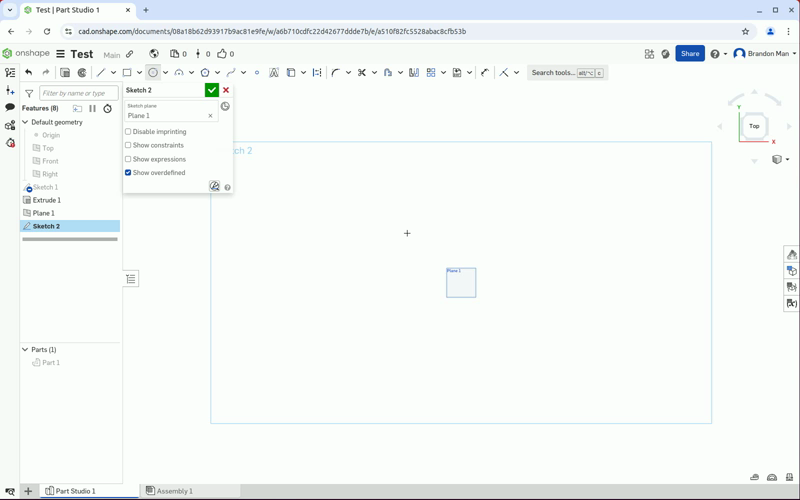
click(407, 232)
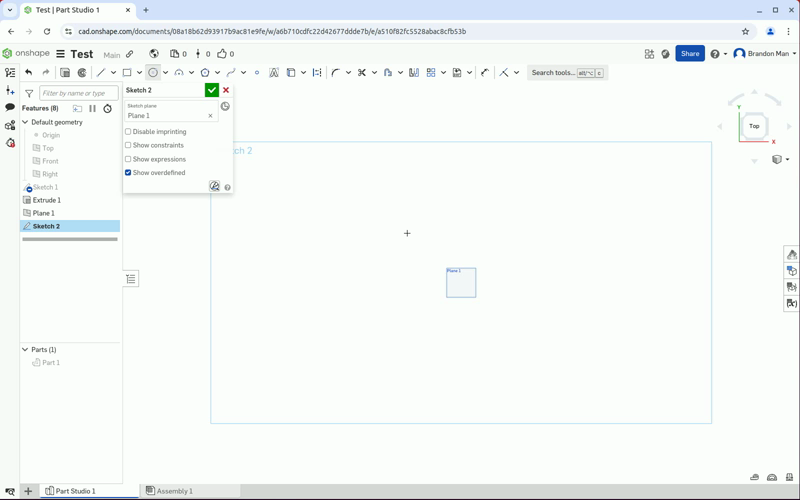
key_up(shift)
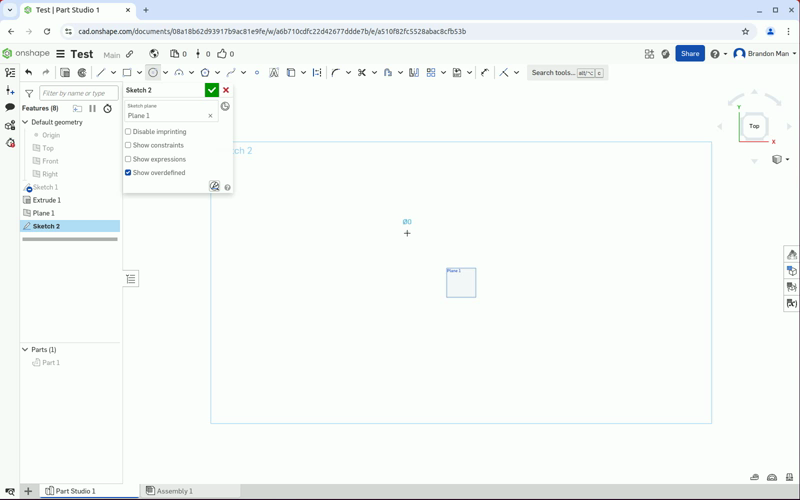
mouse_move(412, 232)
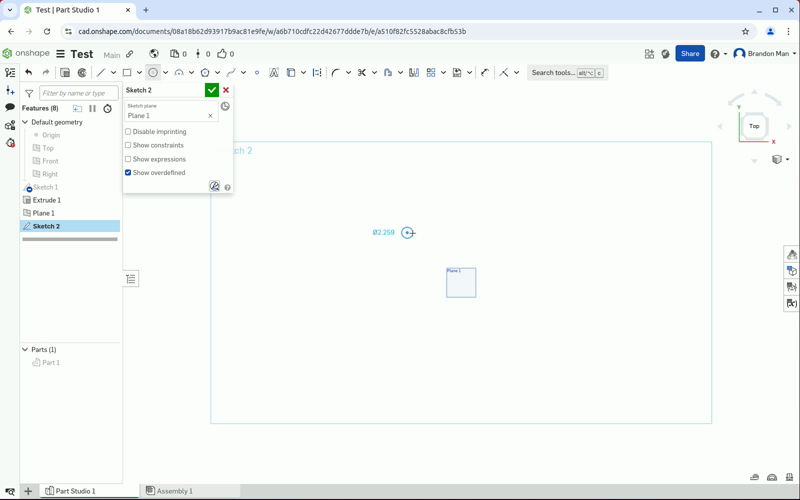
click(412, 232)
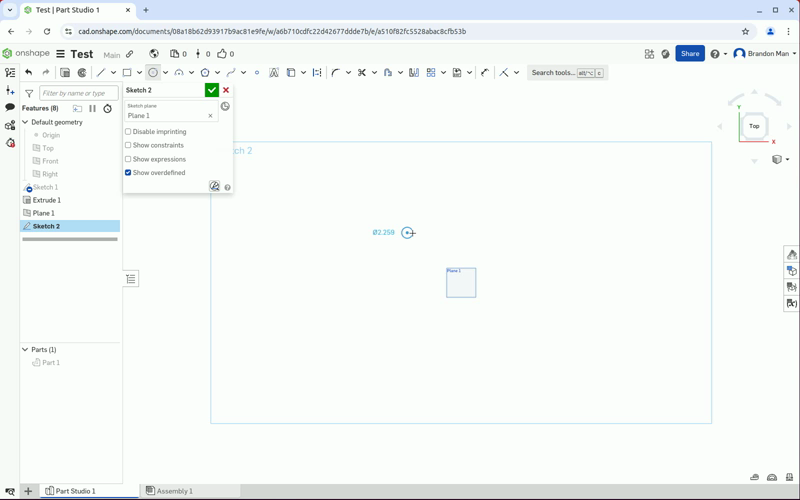
key(esc)
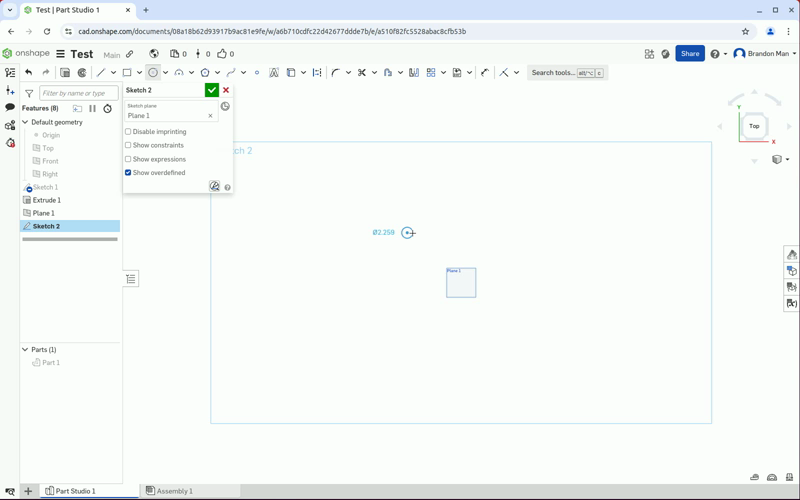
mouse_move(407, 229)
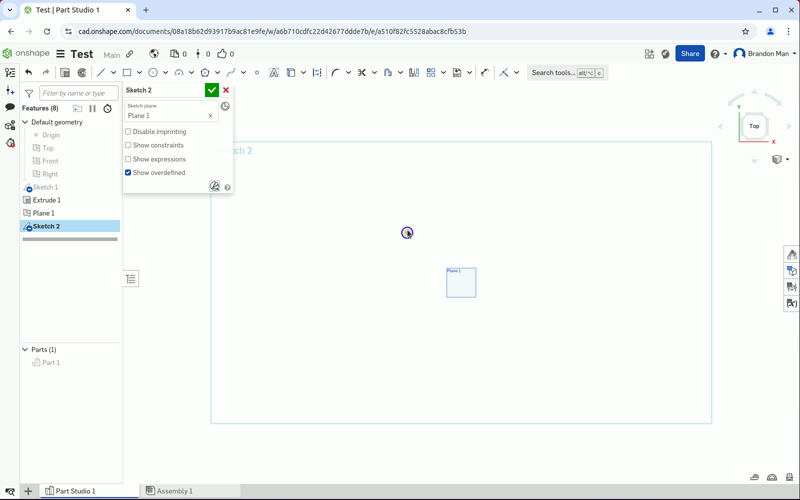
scroll(6)
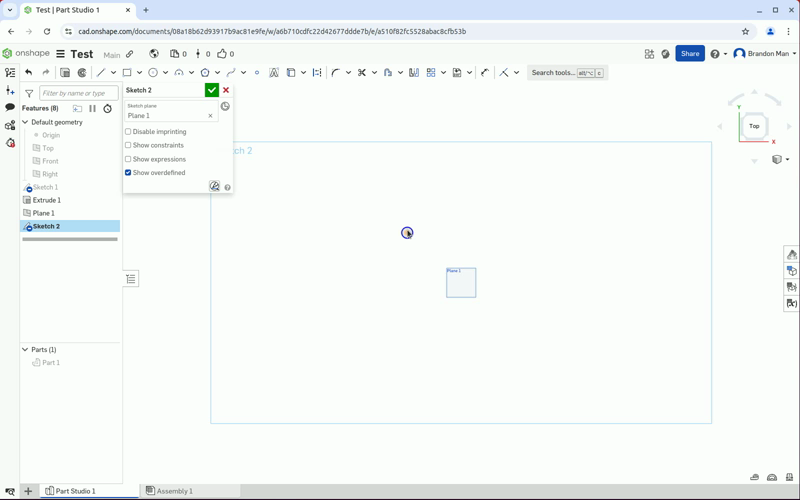
scroll(6)
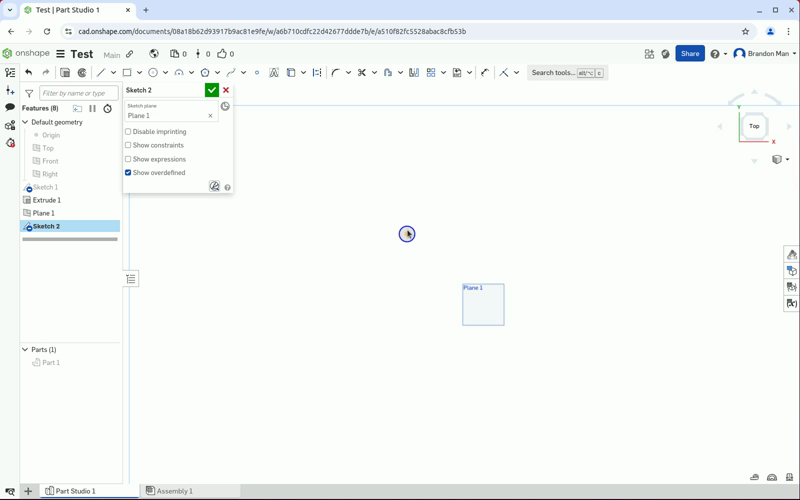
scroll(6)
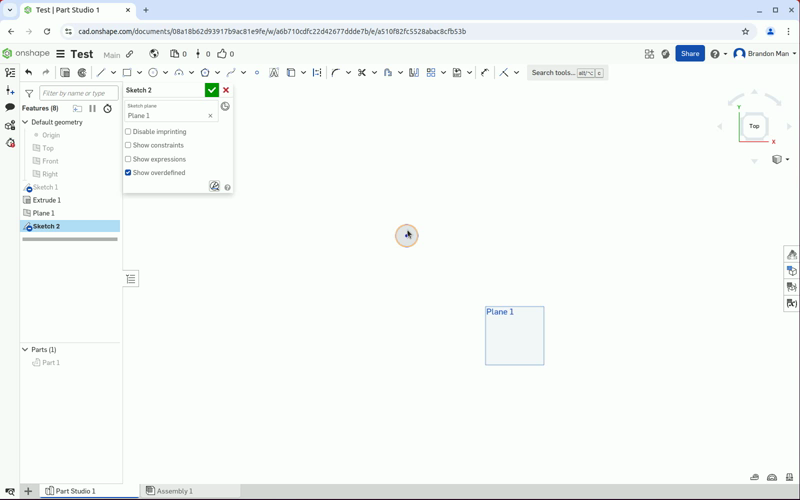
scroll(6)
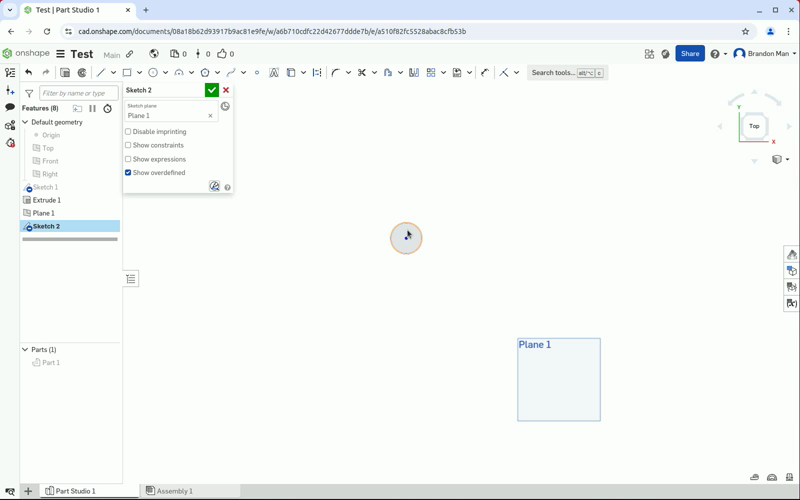
scroll(6)
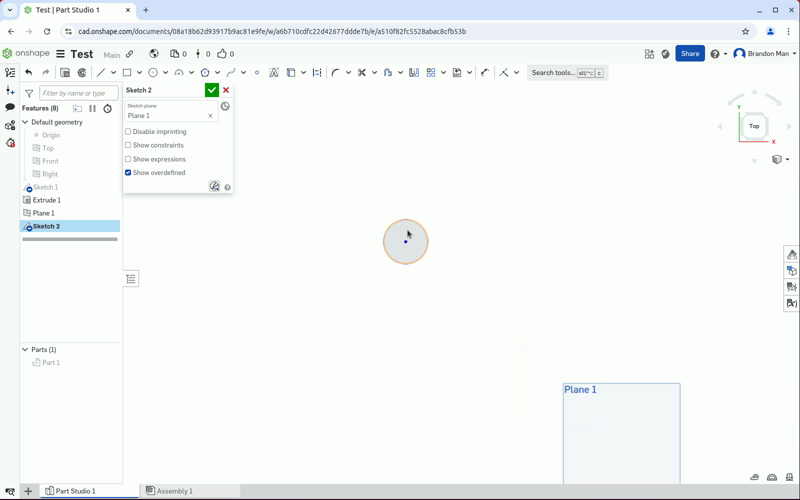
scroll(6)
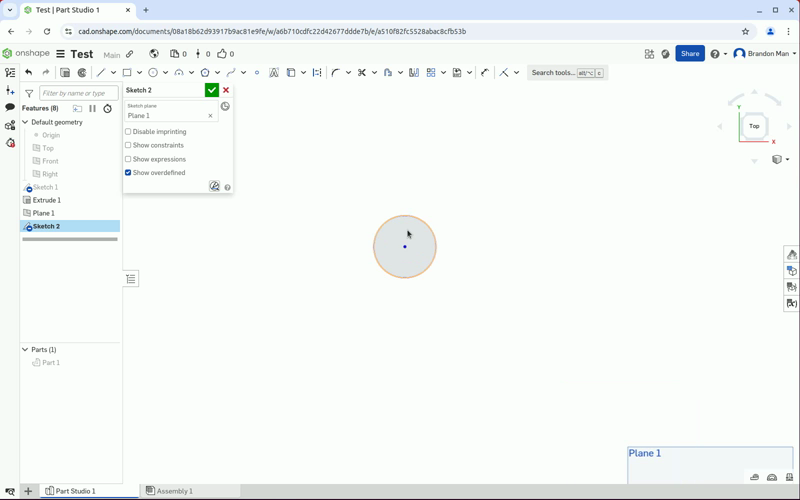
scroll(6)
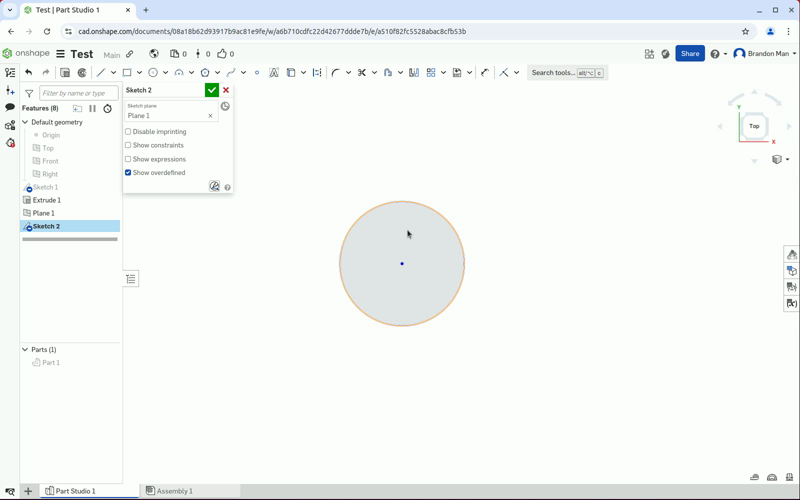
click(407, 229)
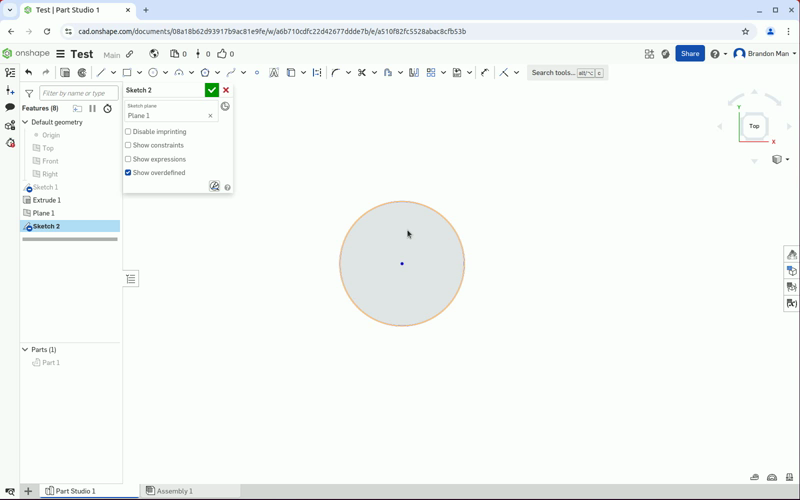
scroll(-6)
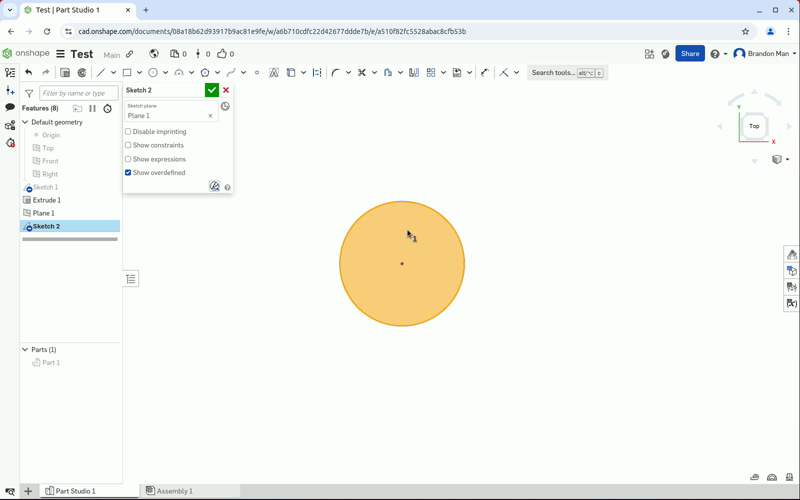
scroll(-6)
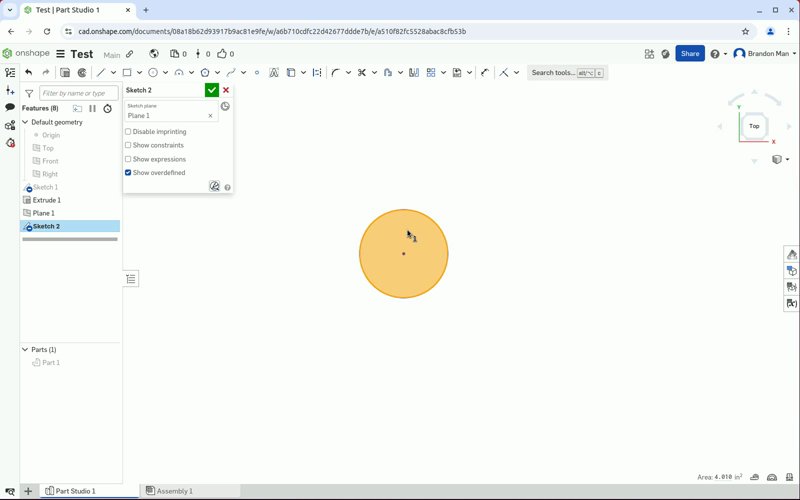
scroll(-6)
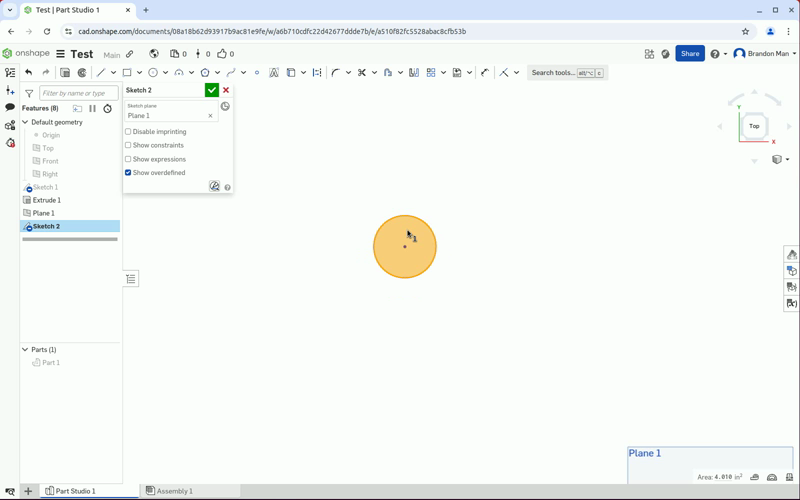
scroll(-6)
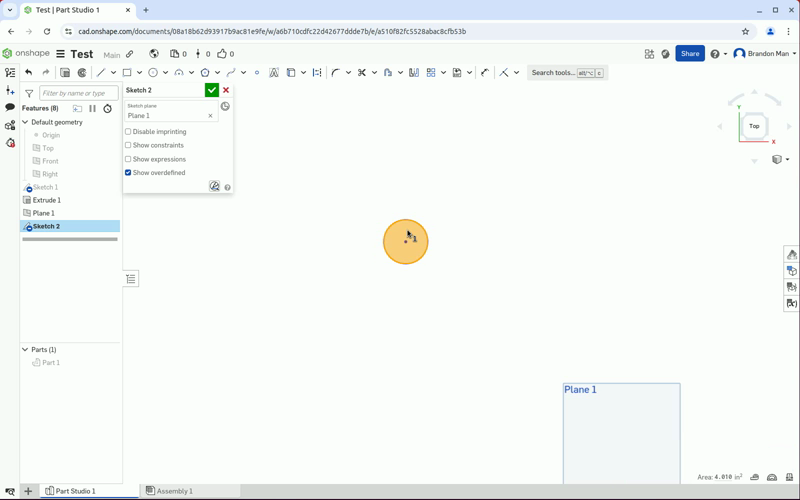
scroll(-6)
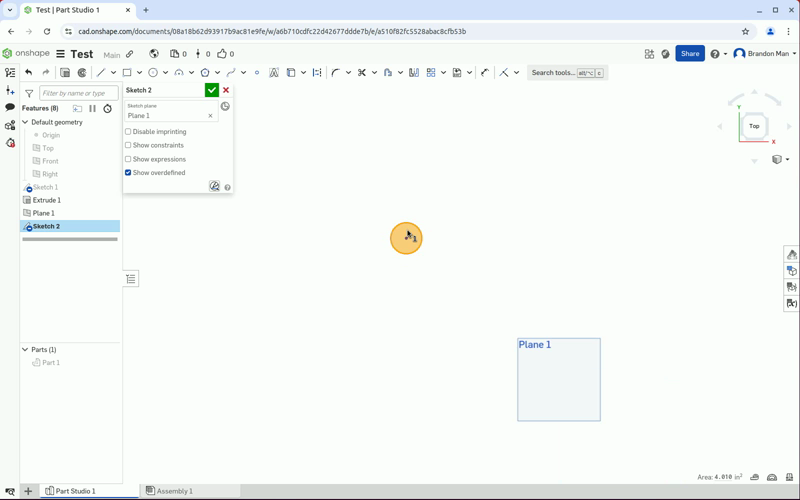
scroll(-6)
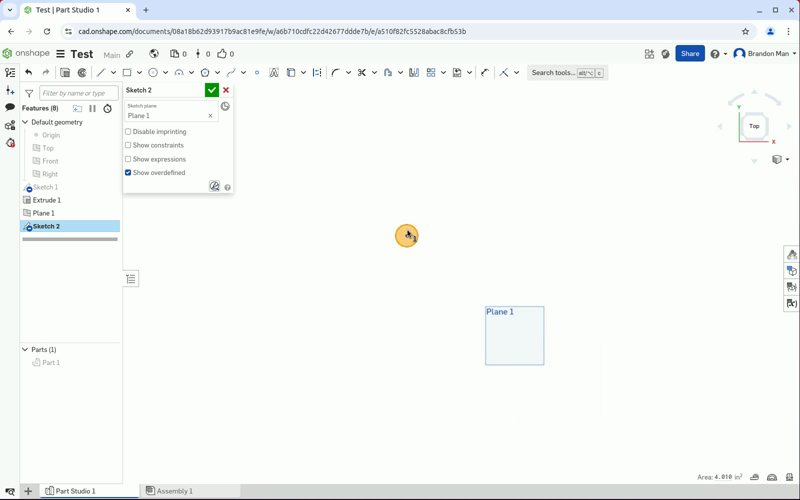
scroll(-6)
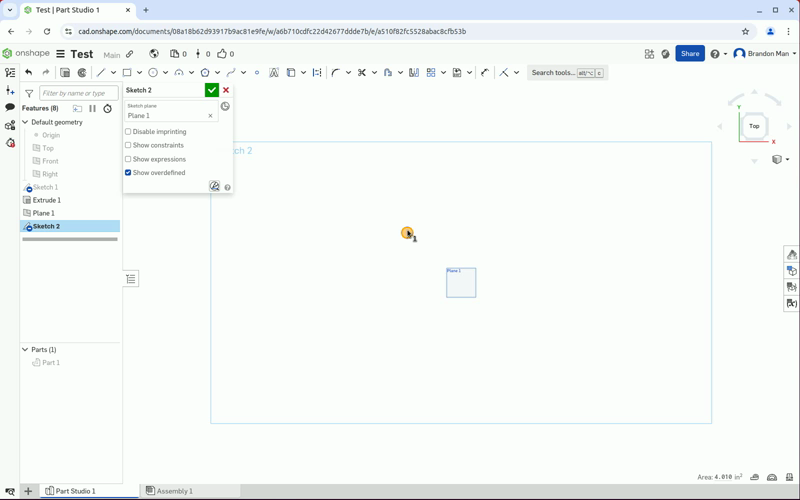
mouse_move(73, 352)
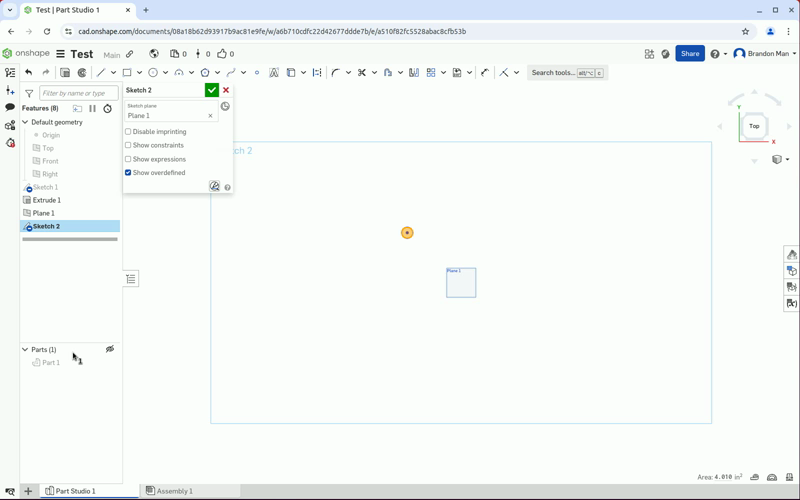
key(shift+y)
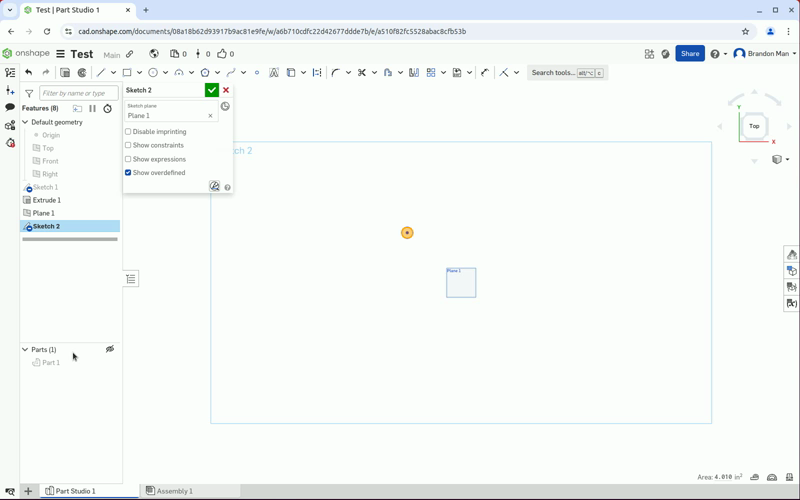
key(shift+e)
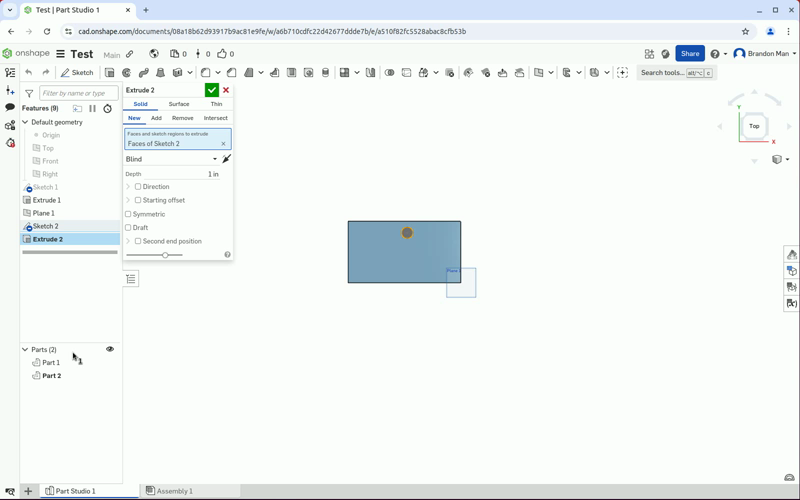
mouse_move(143, 106)
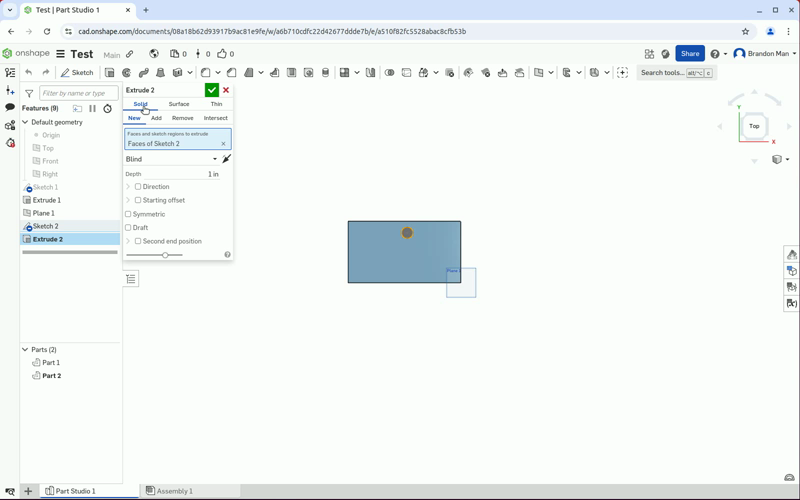
click(143, 106)
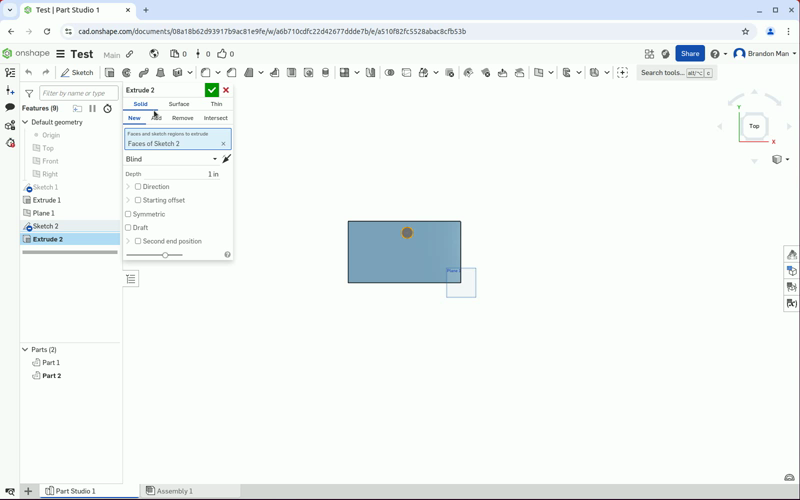
mouse_move(186, 120)
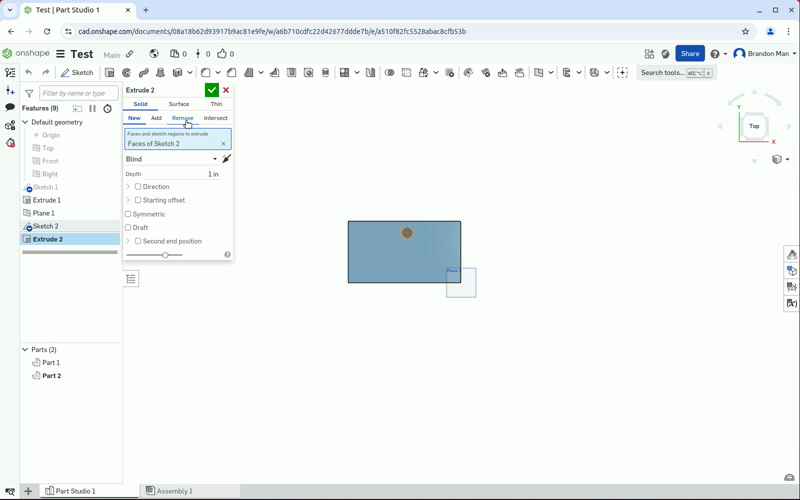
click(186, 120)
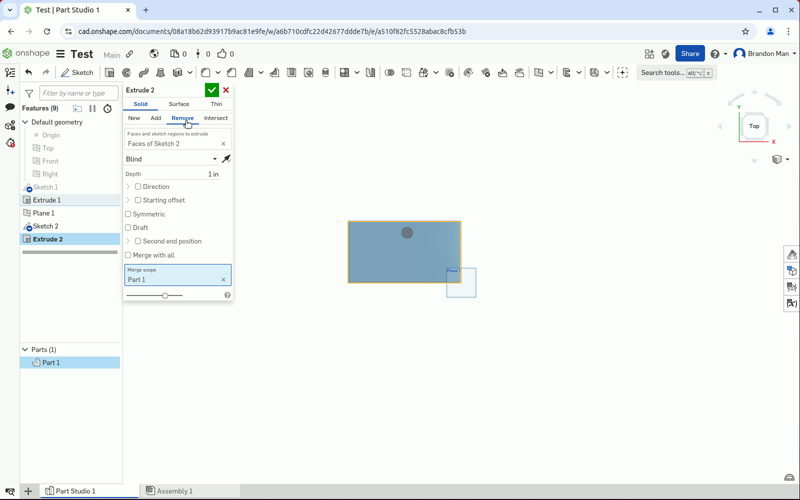
key(tab, 4)
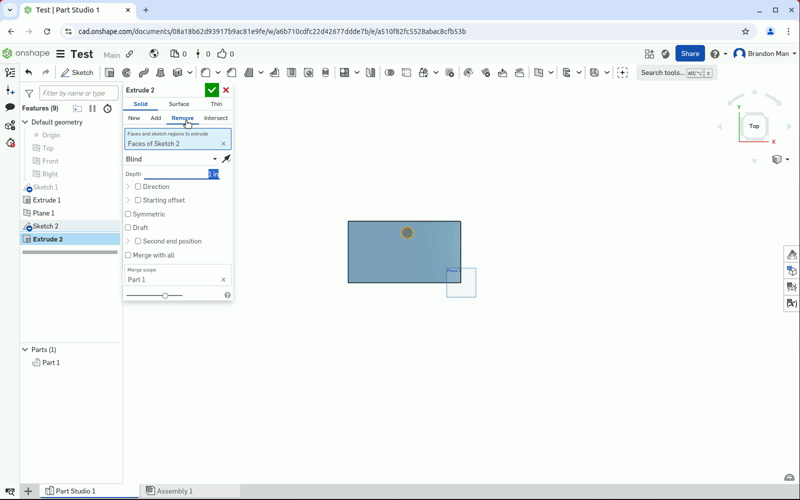
text(5.777)
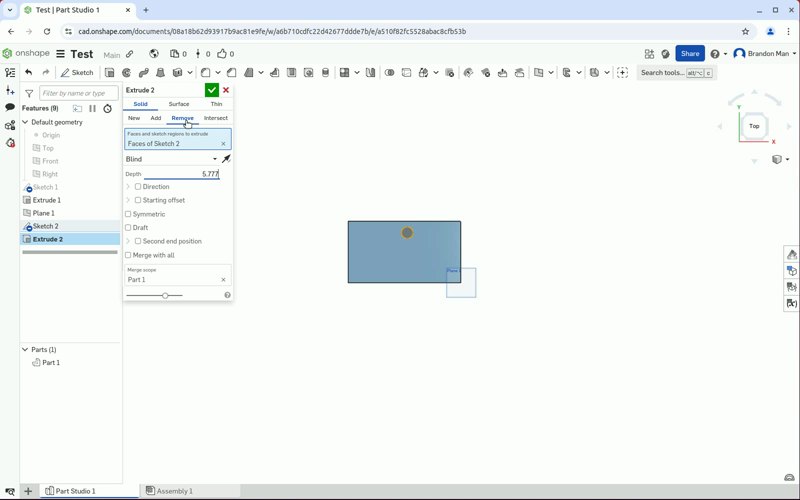
key(tab, 6)
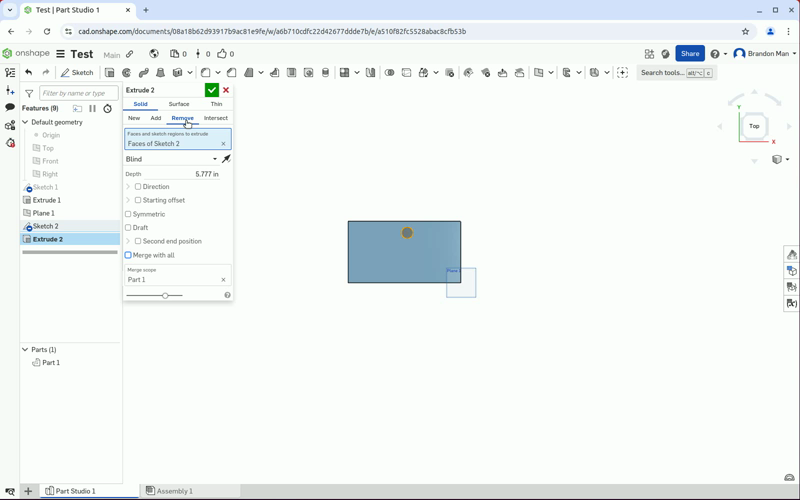
key(space)
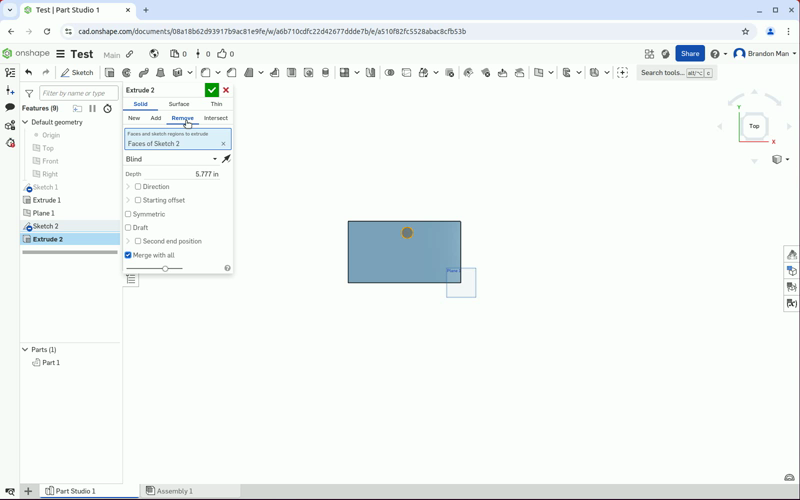
key(enter)
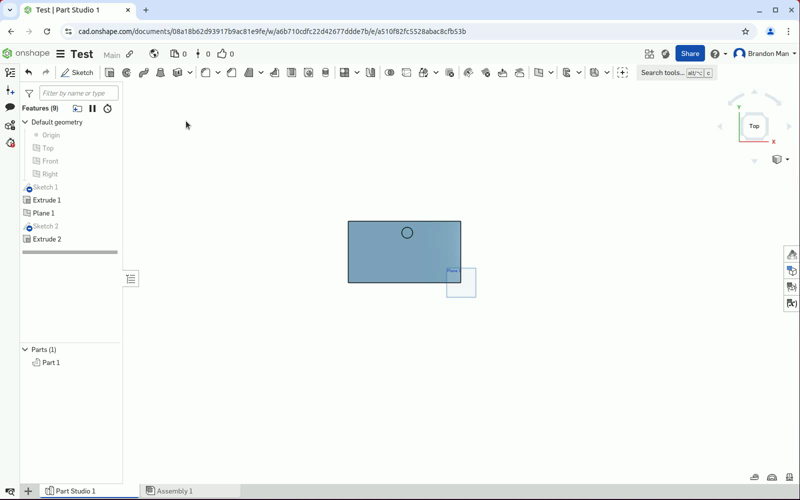
key(shift+h)
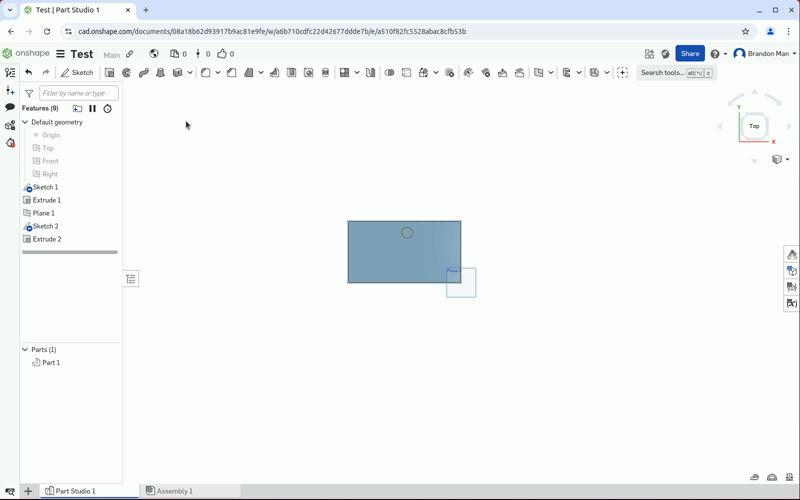
key(shift+h)
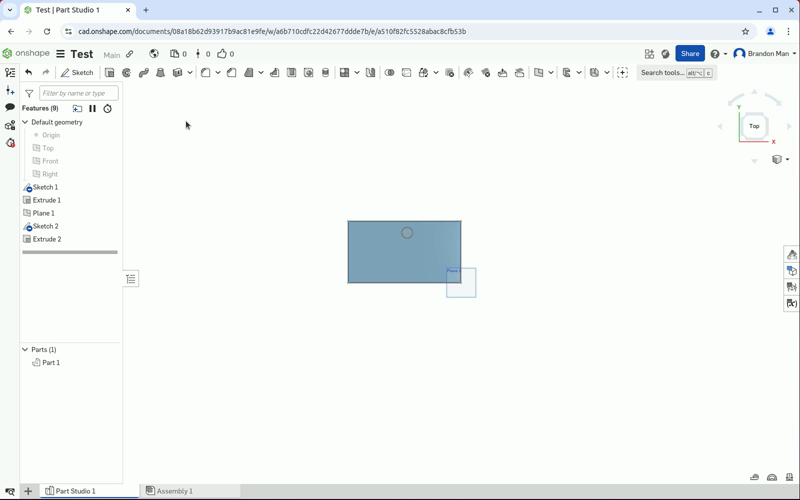
key(shift+7)
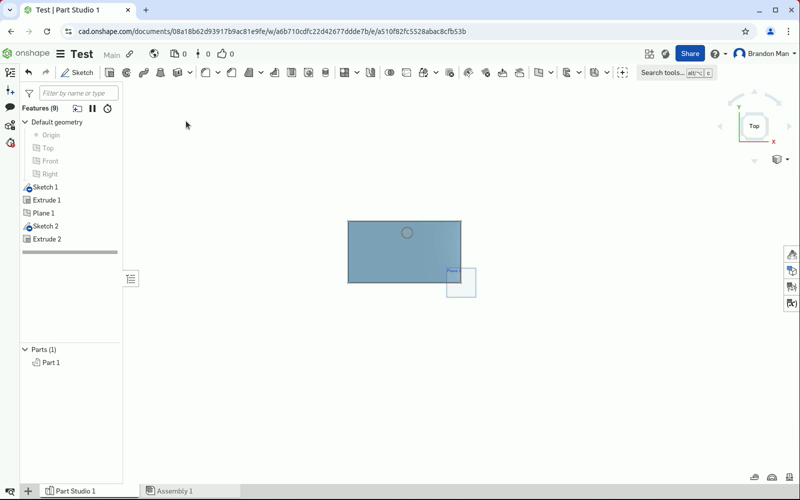
key(up, 3)
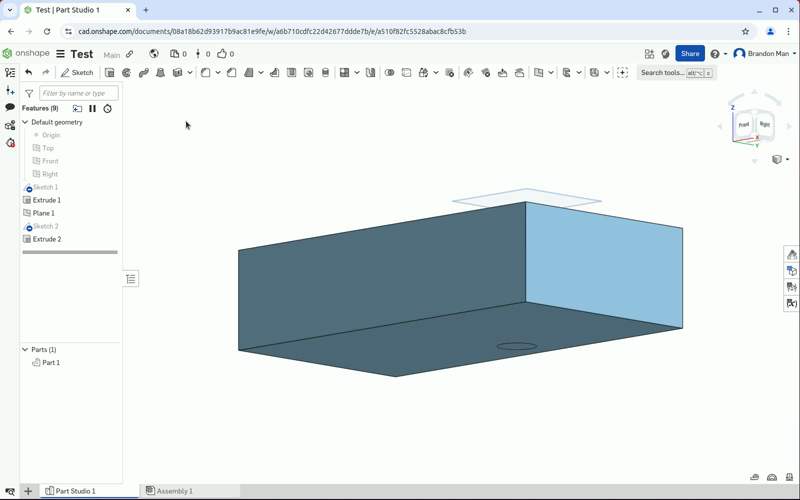
key(left, 3)
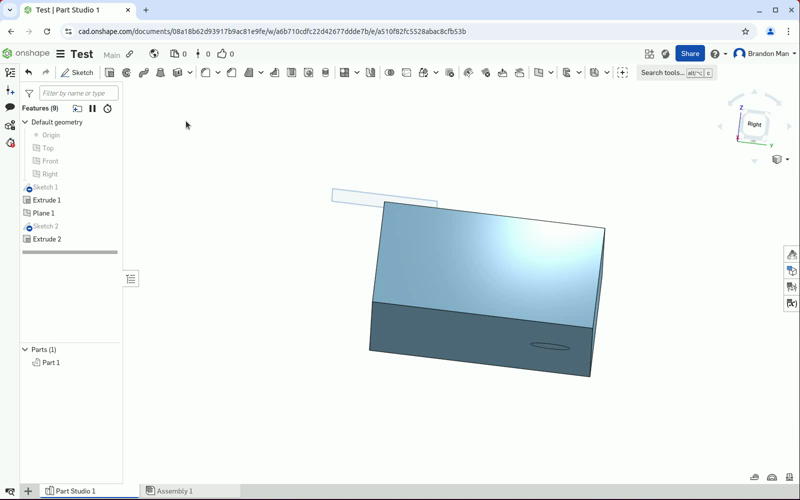
key(right, 3)
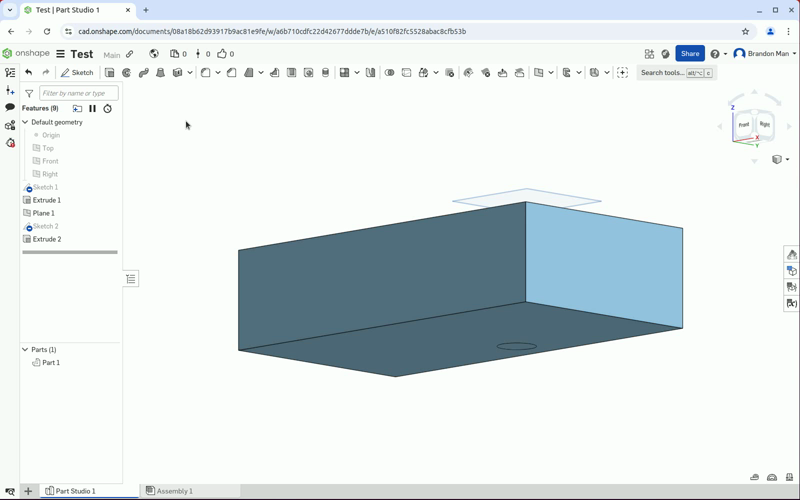
key(down, 3)
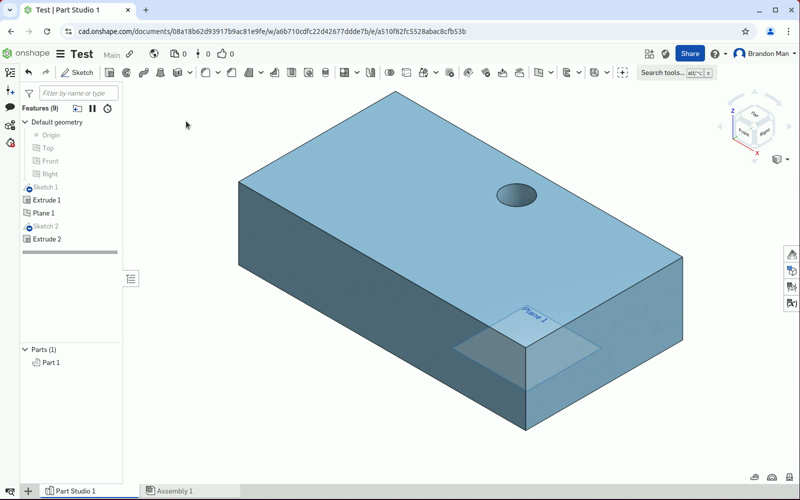
mouse_move(73, 189)
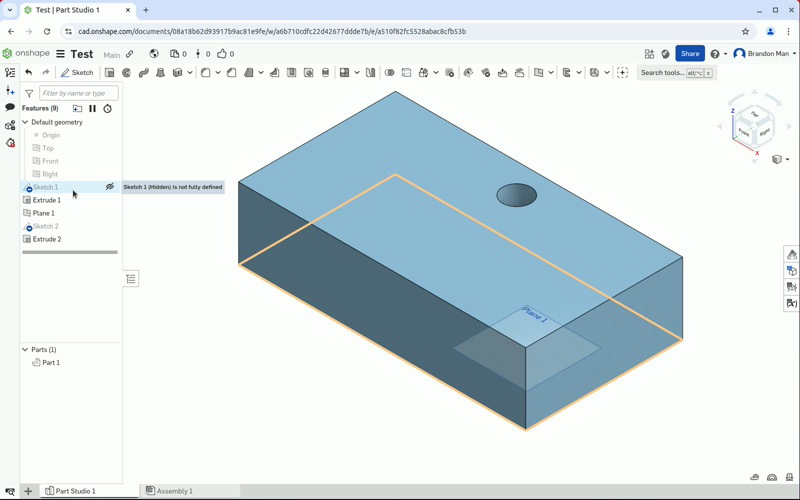
click(73, 189)